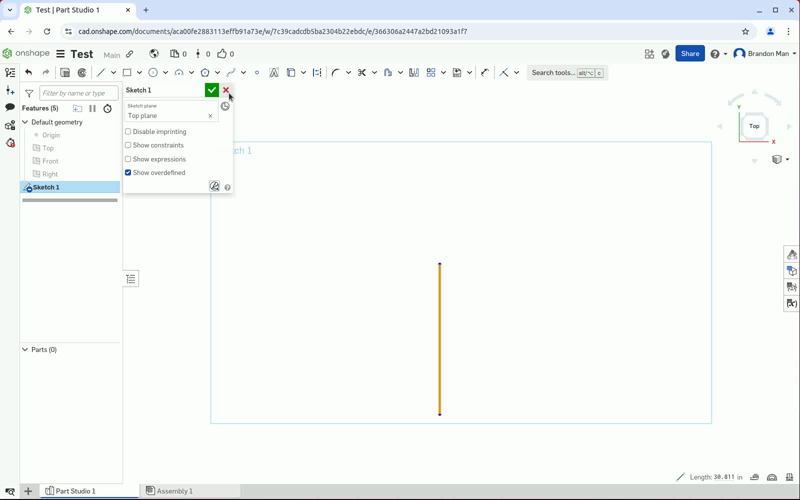
key(shift+h)
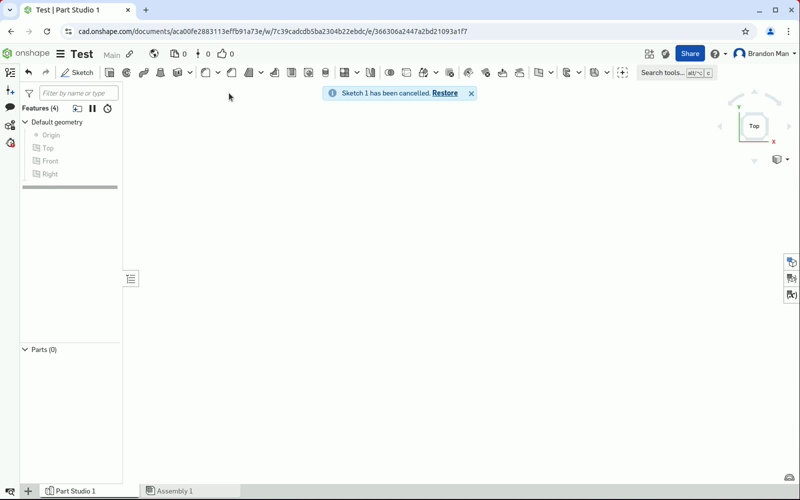
mouse_move(73, 352)
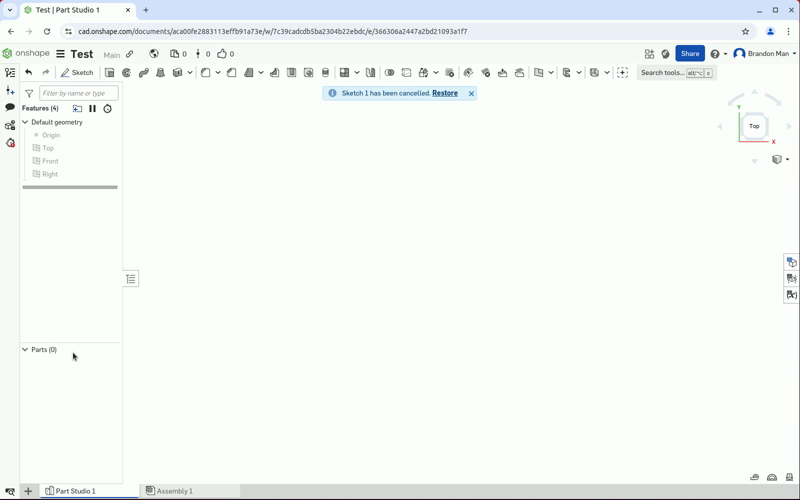
key(y)
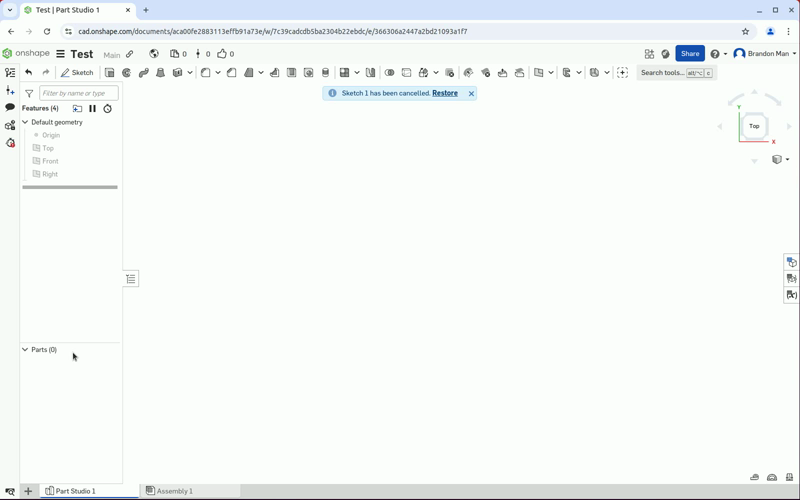
key(shift+p)
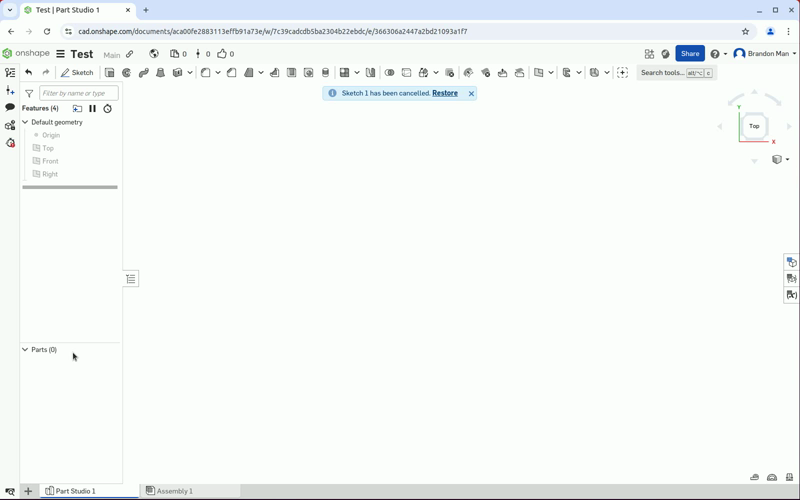
key(space)
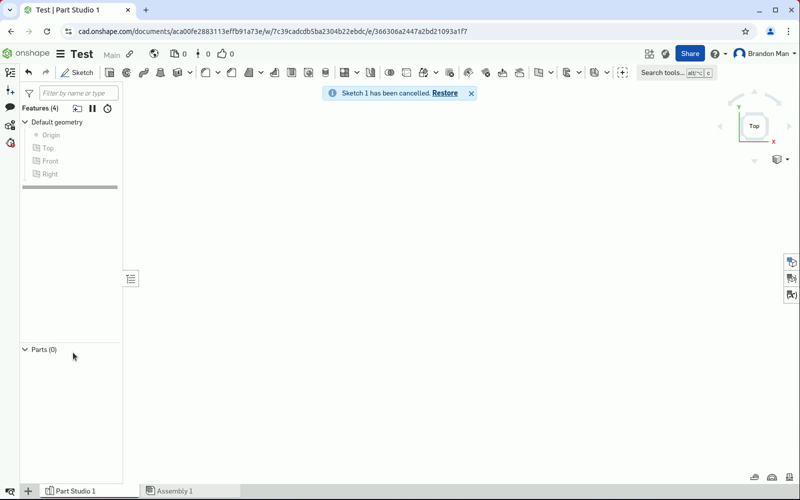
key_down(shift)
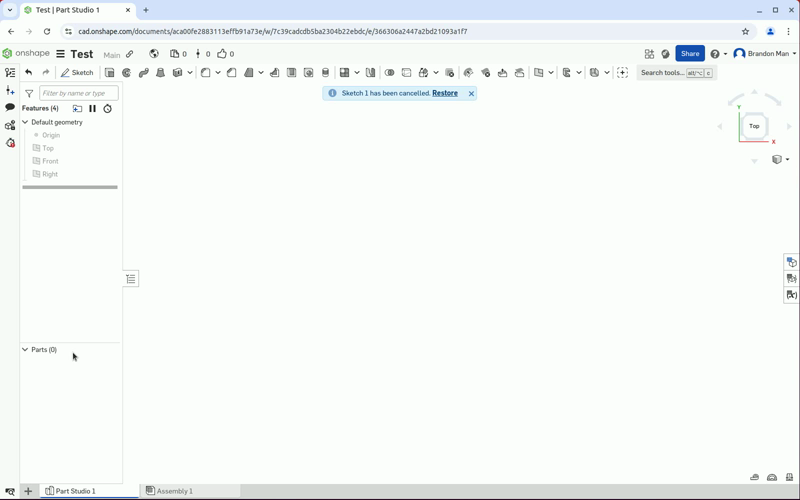
key(up)
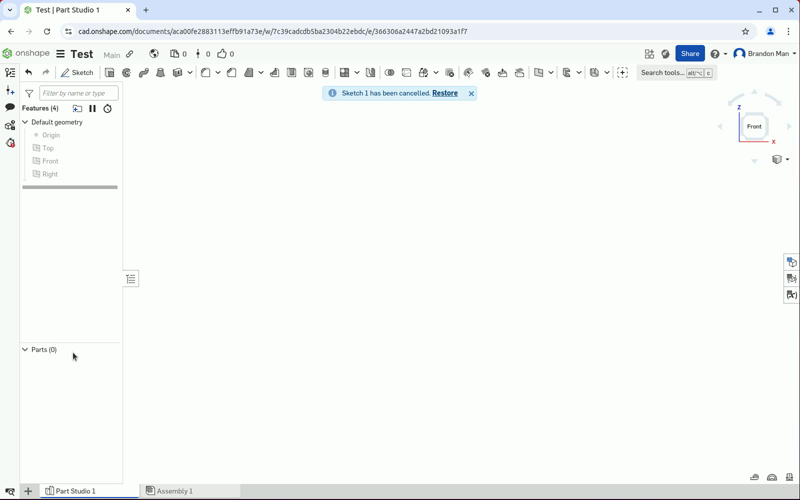
key_up(shift)
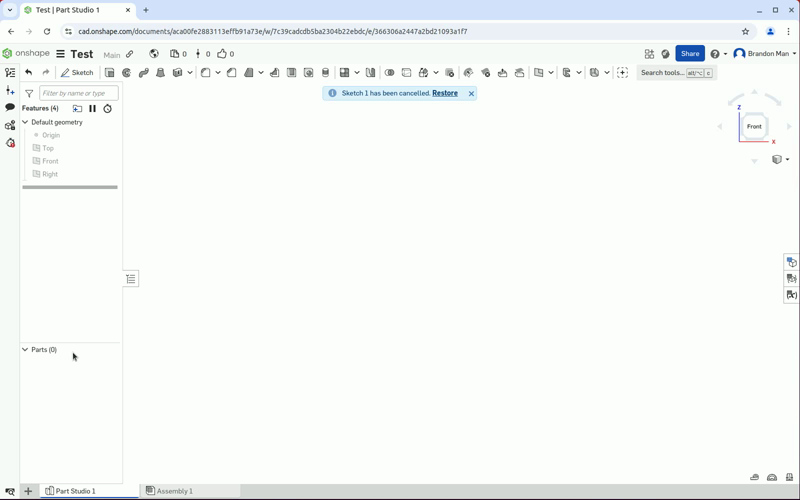
mouse_move(73, 352)
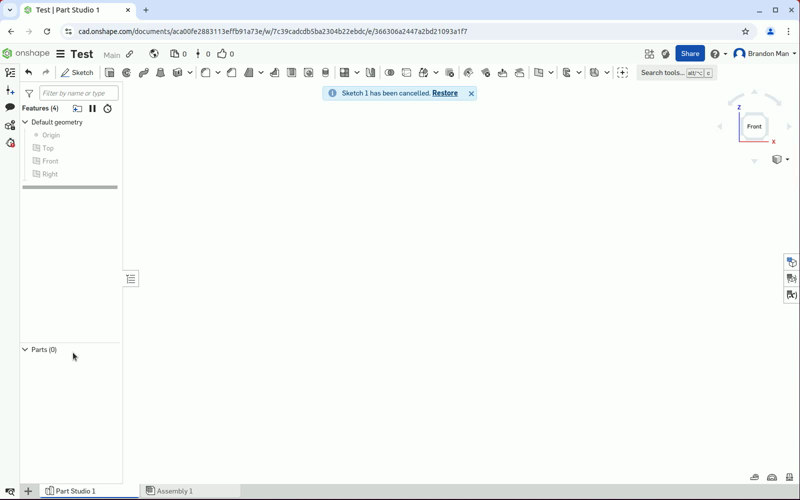
key(shift+y)
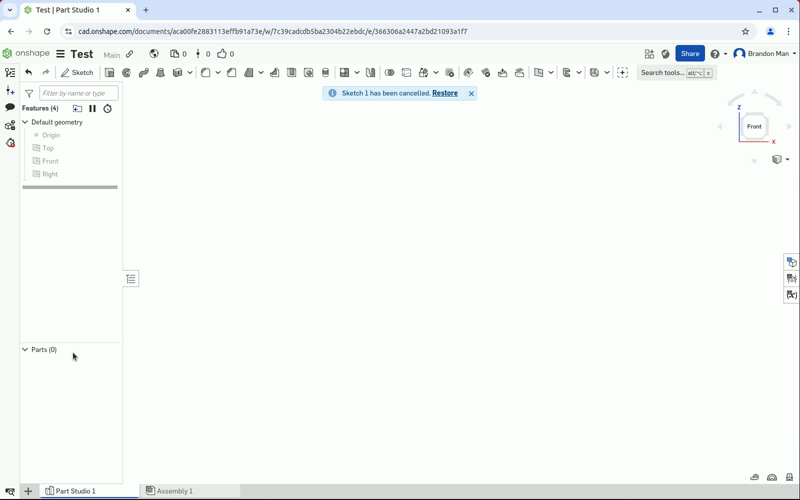
key(shift+s)
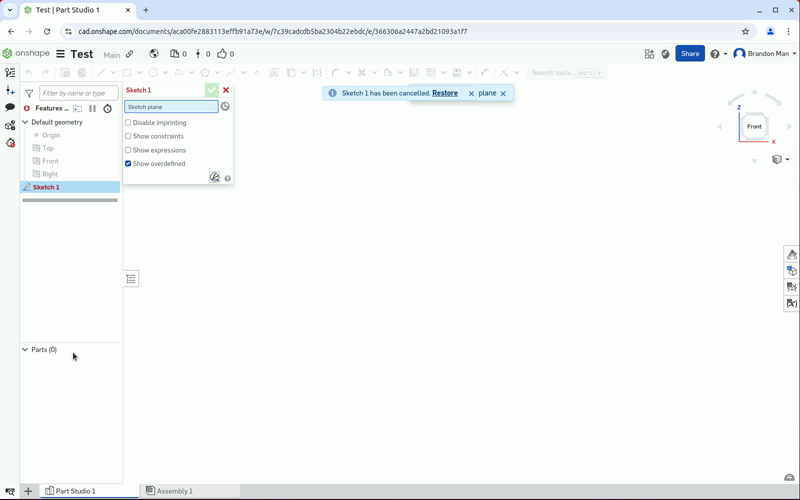
mouse_move(73, 163)
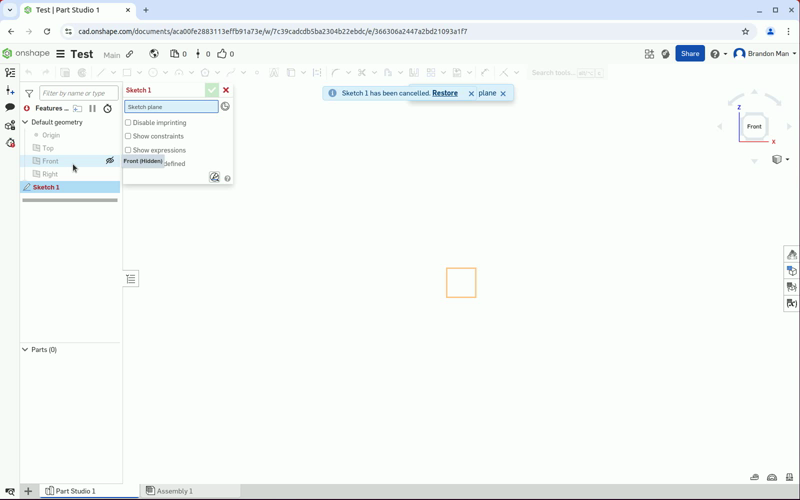
click(73, 163)
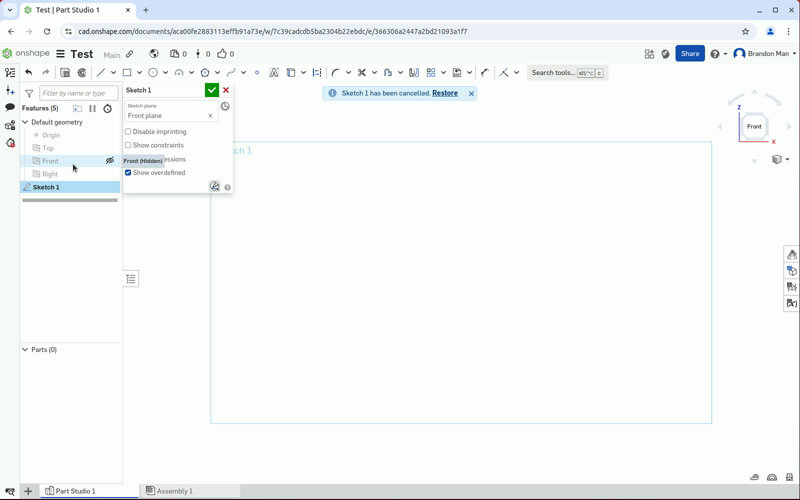
mouse_move(73, 352)
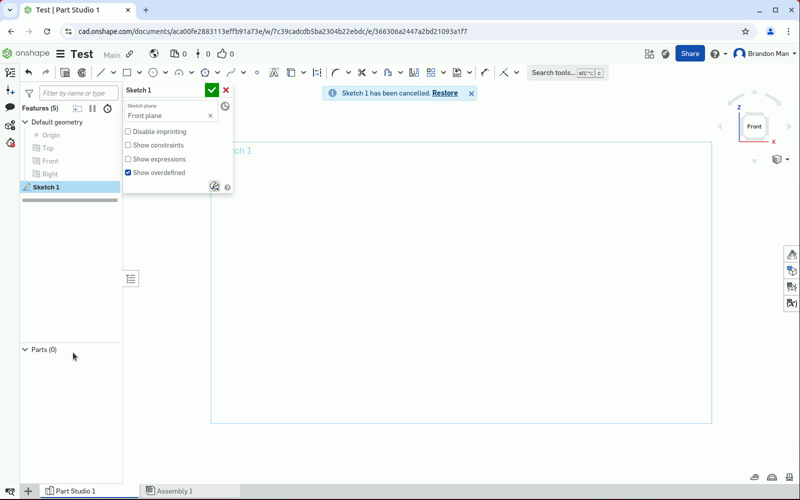
key(y)
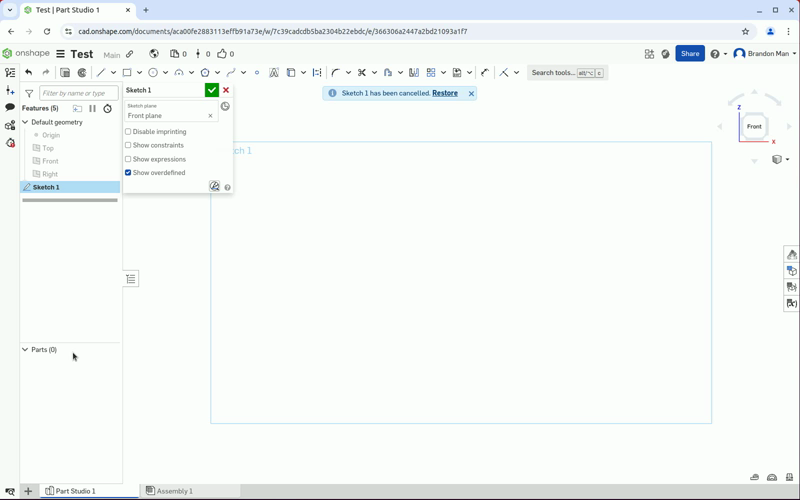
key(l)
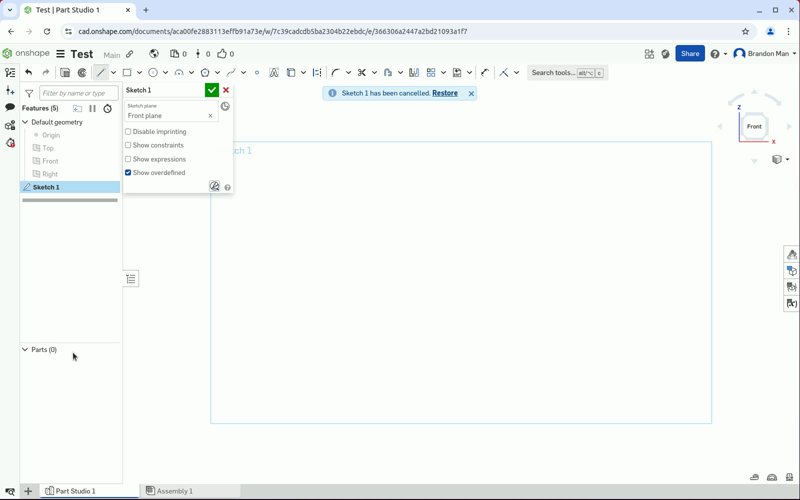
key_down(shift)
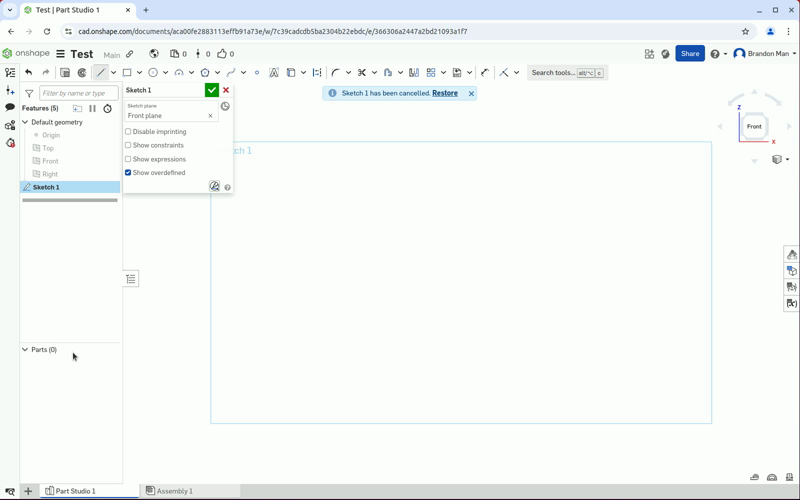
mouse_move(370, 246)
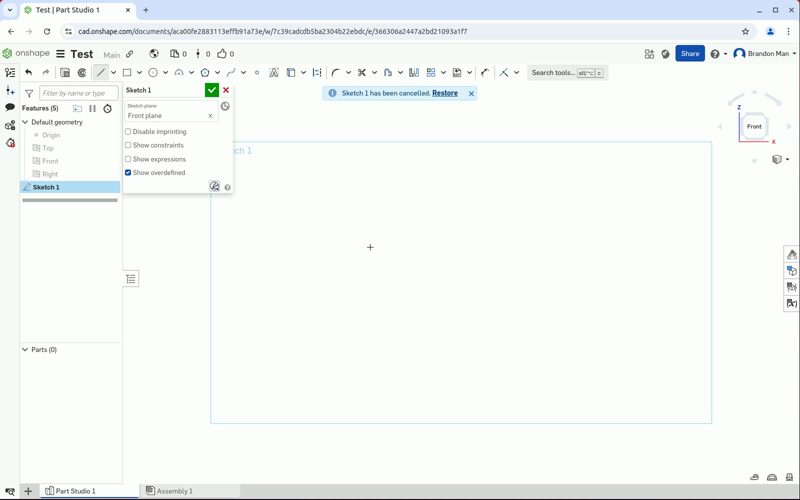
click(370, 246)
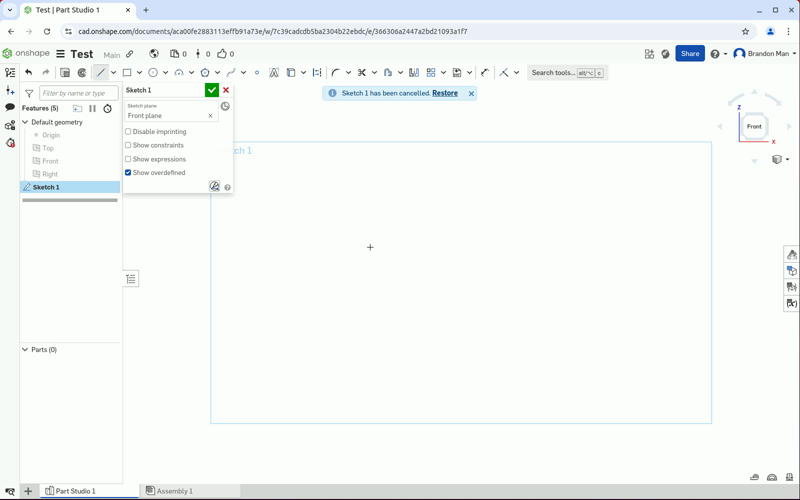
key_up(shift)
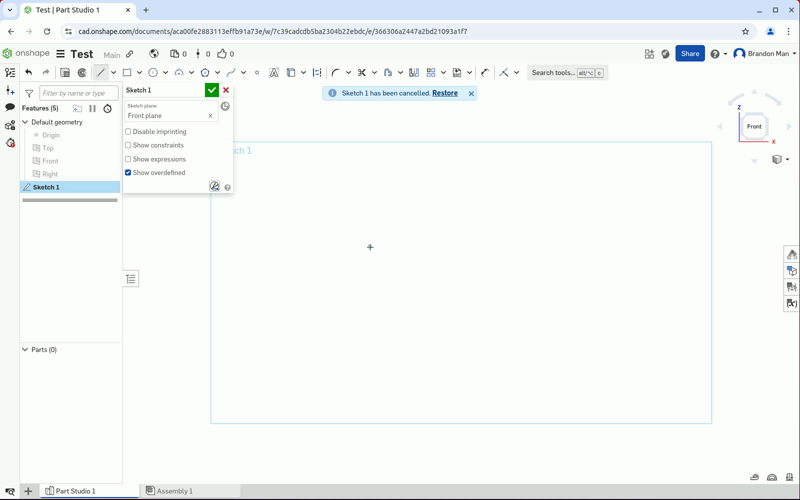
key_down(shift)
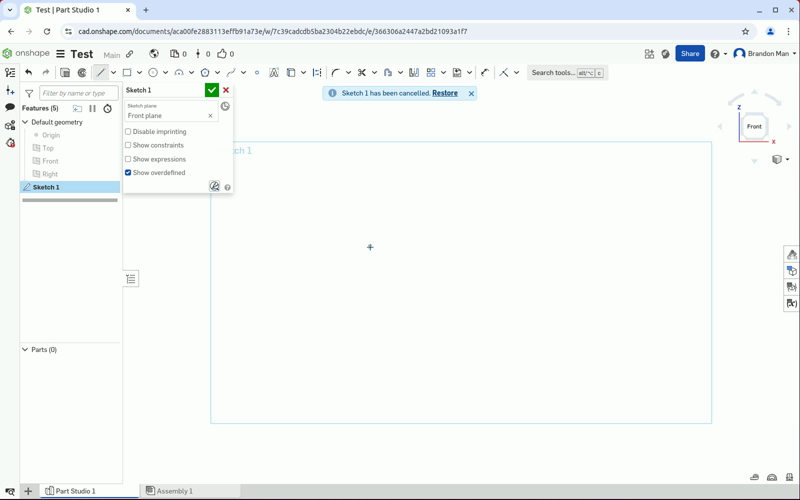
mouse_move(461, 246)
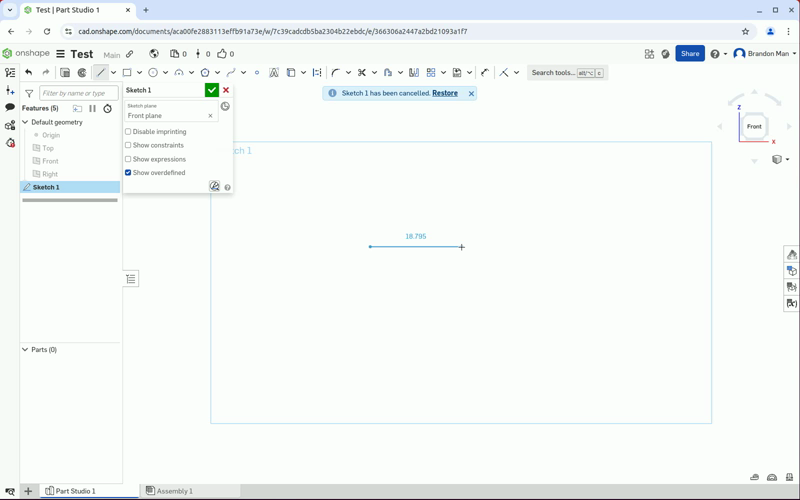
click(461, 246)
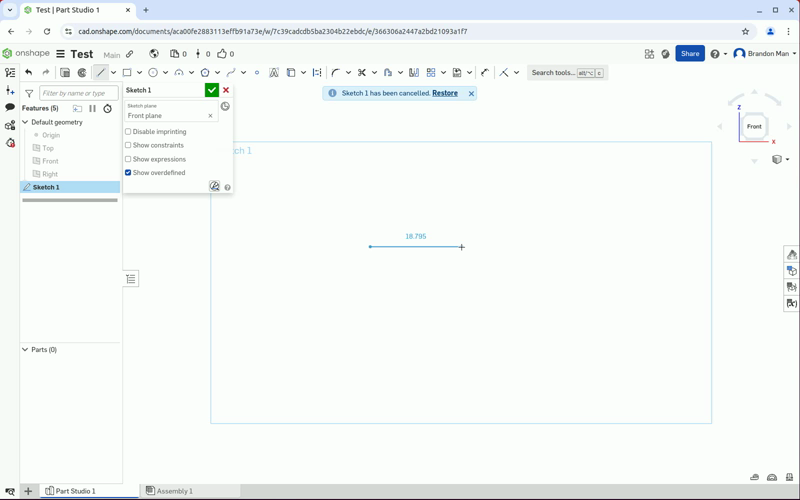
key_up(shift)
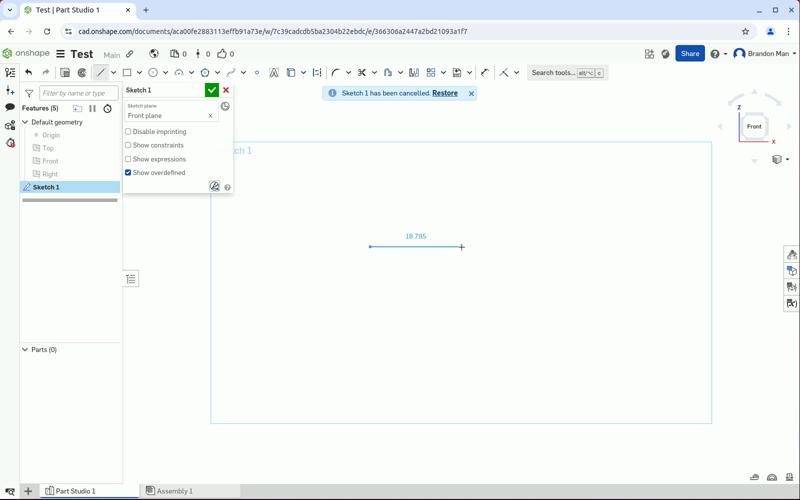
key_down(shift)
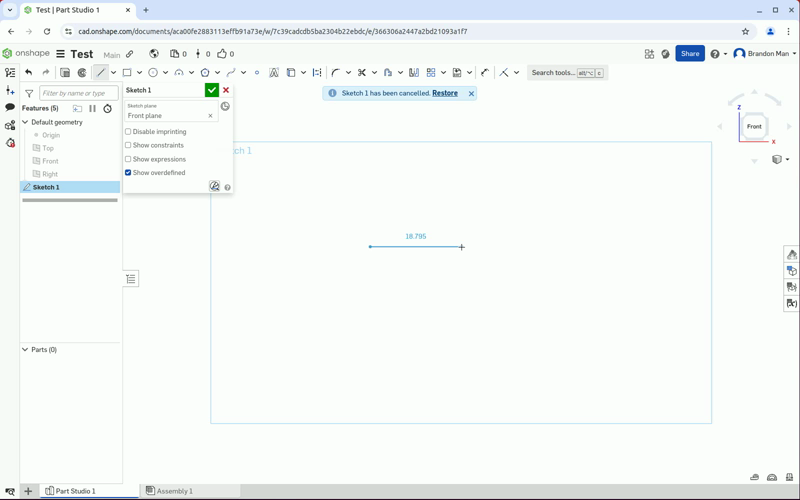
mouse_move(431, 170)
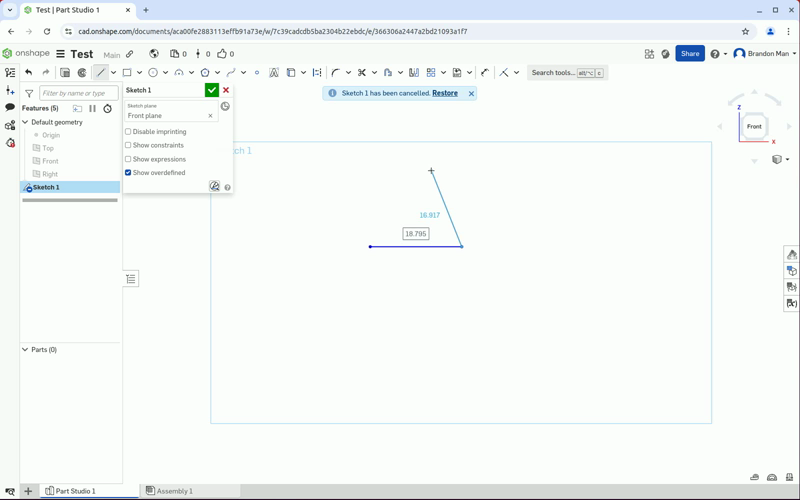
click(431, 170)
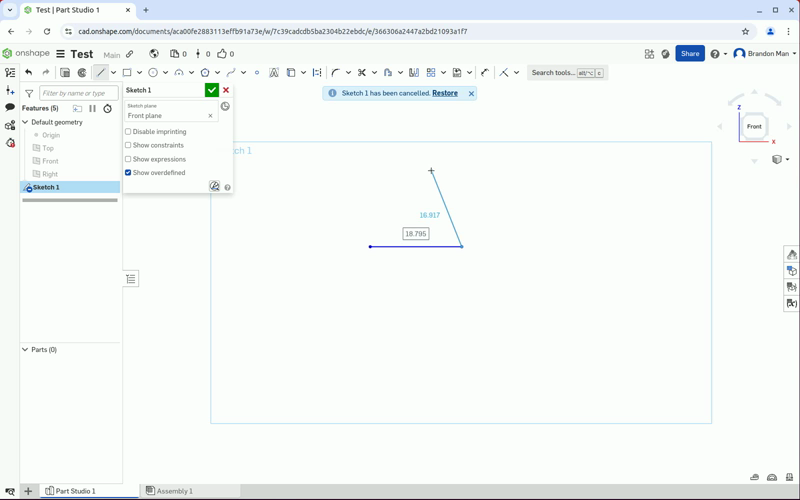
key_up(shift)
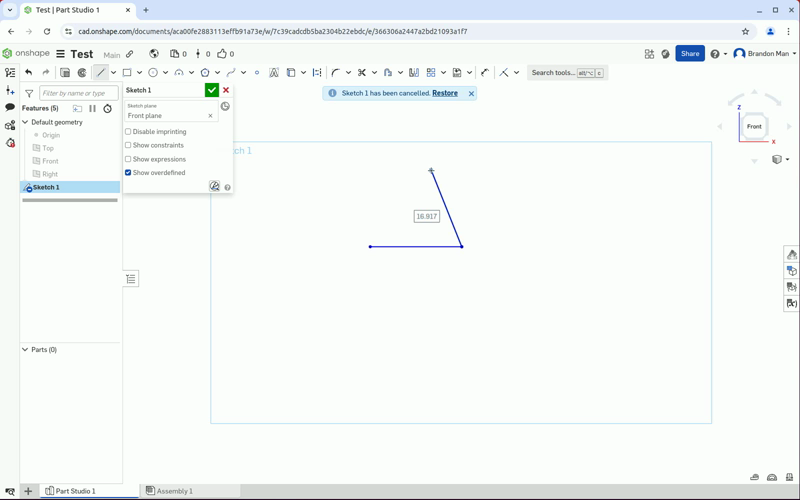
key_down(shift)
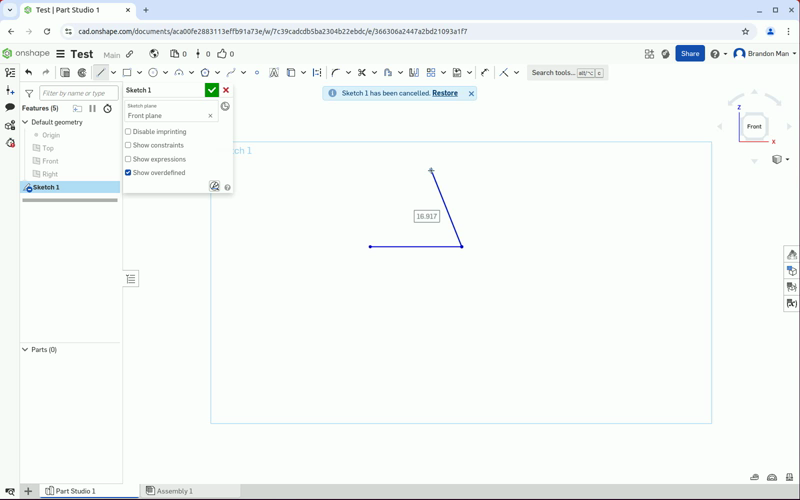
mouse_move(461, 170)
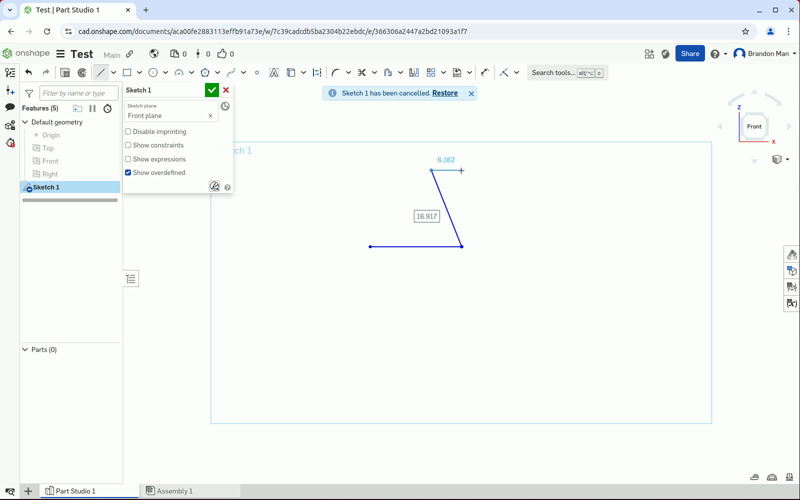
mouse_move(401, 170)
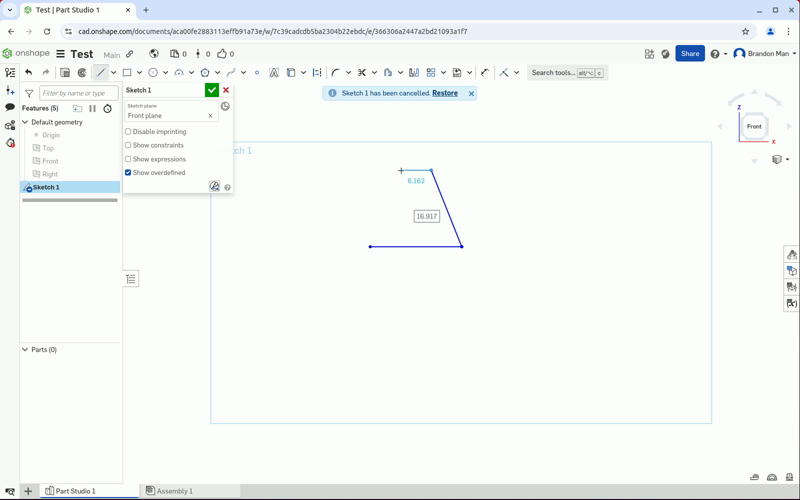
click(401, 170)
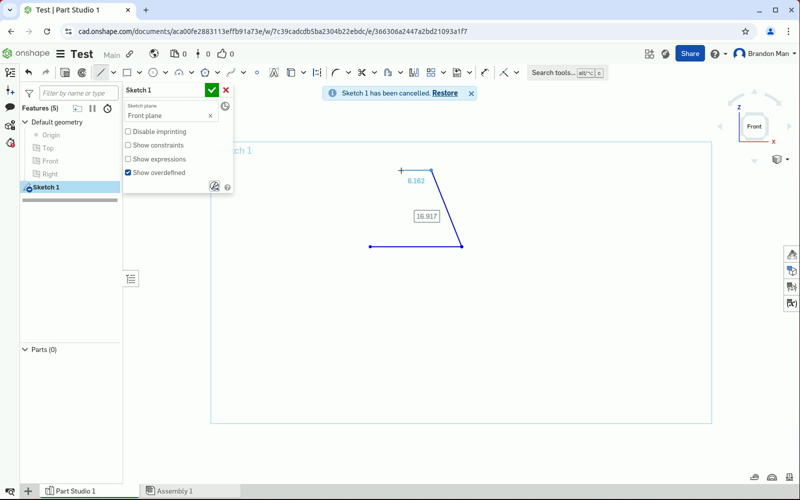
key_up(shift)
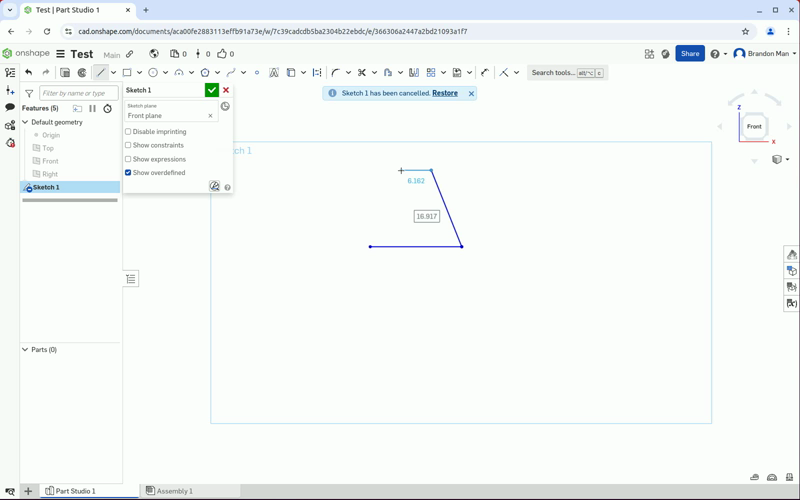
key_down(shift)
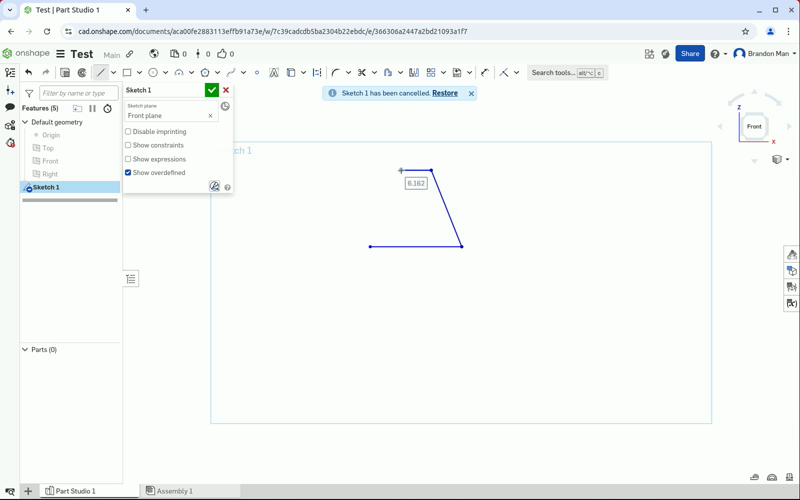
mouse_move(370, 246)
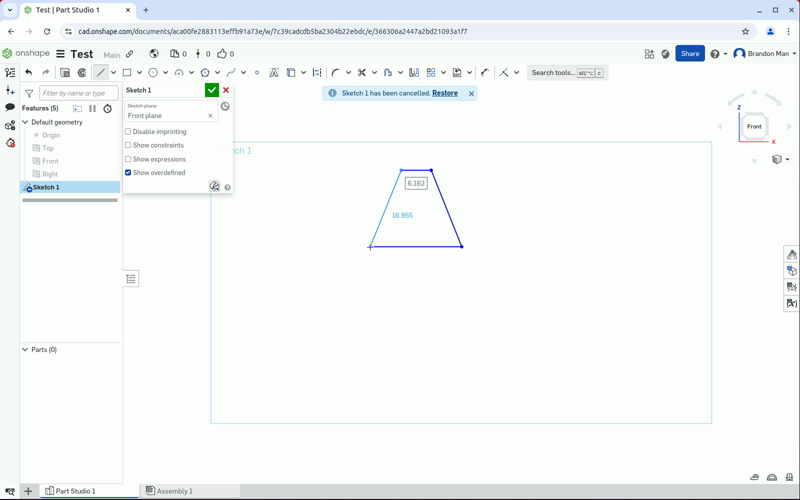
key_up(shift)
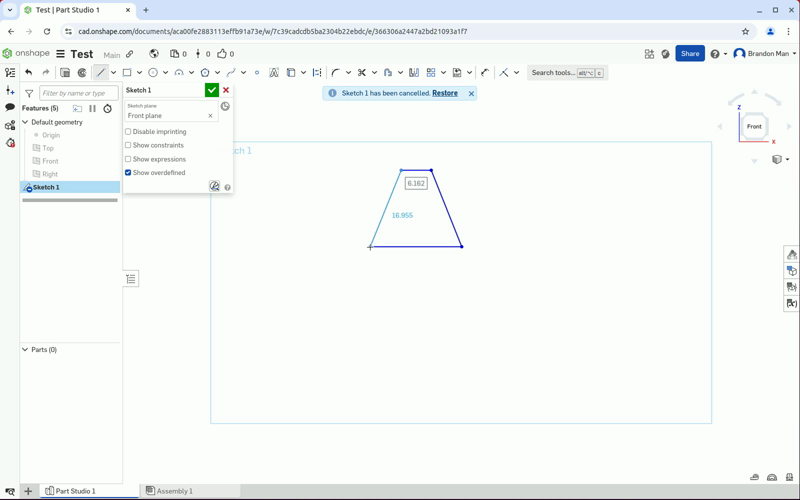
click(370, 246)
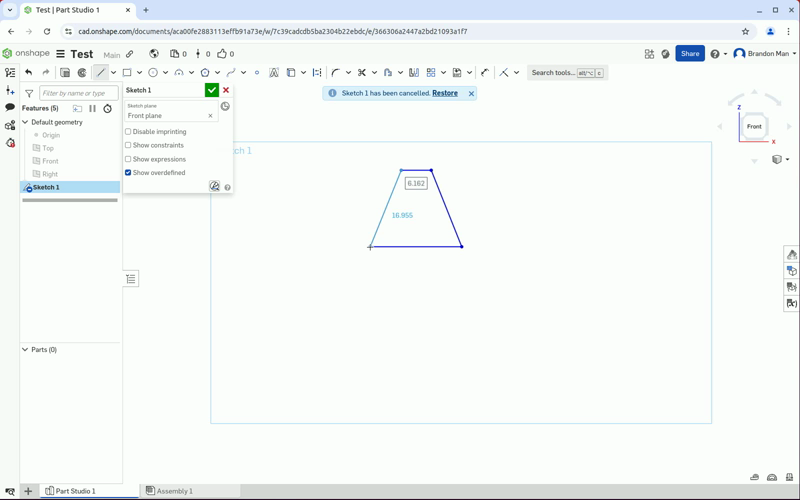
key(esc)
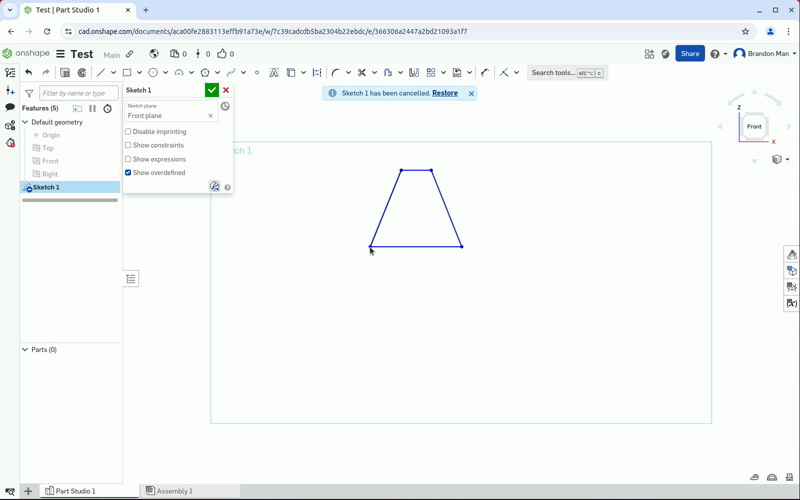
mouse_move(394, 211)
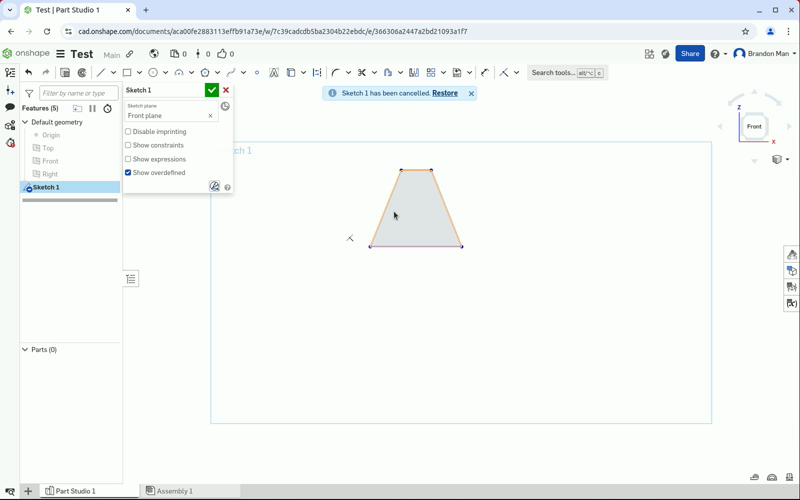
click(394, 211)
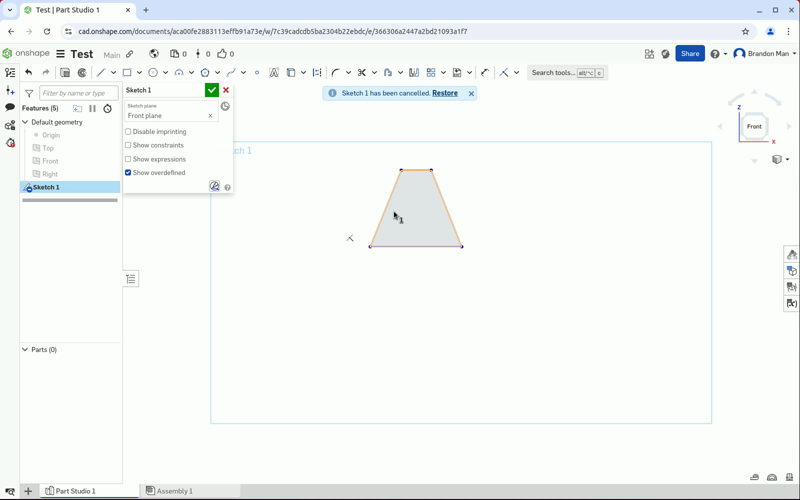
mouse_move(73, 352)
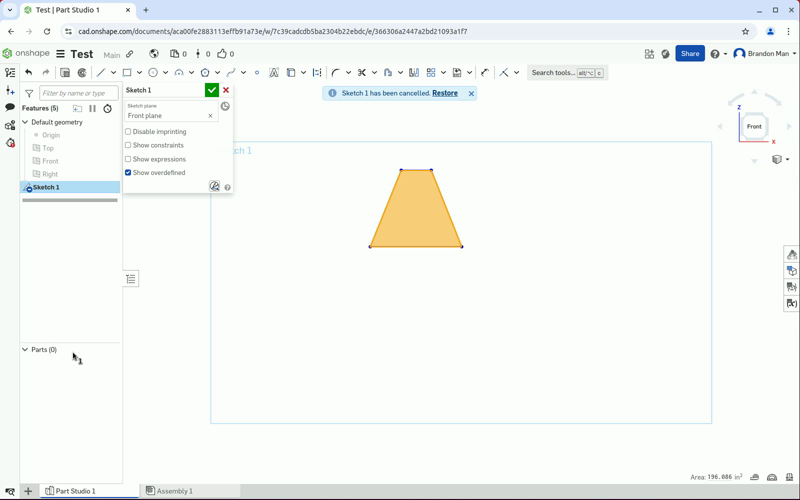
key(shift+y)
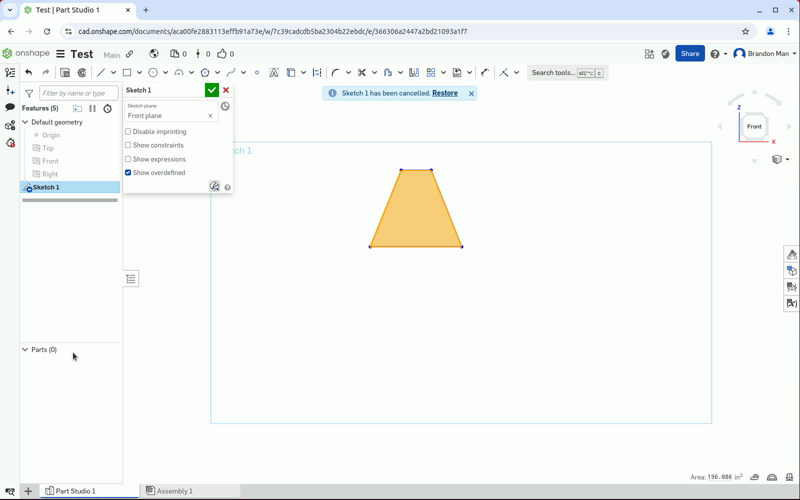
key(shift+e)
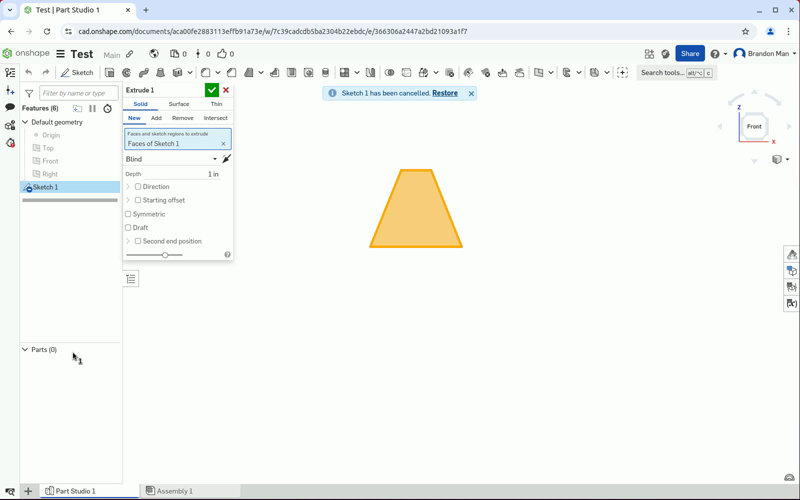
mouse_move(143, 106)
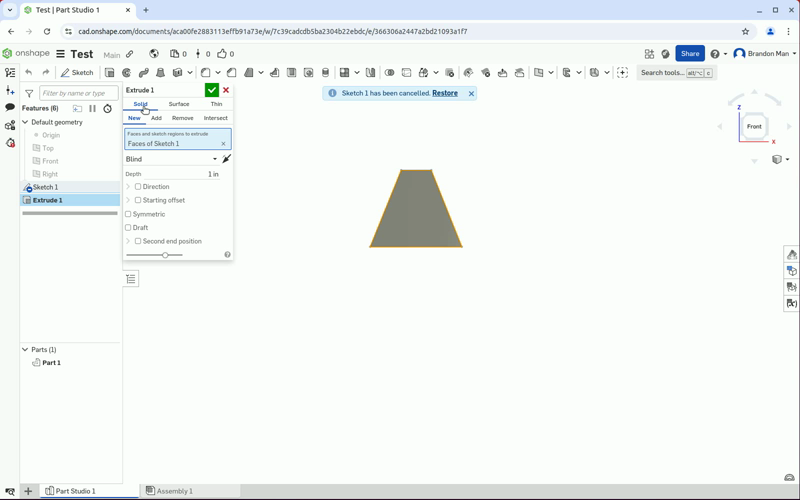
click(143, 106)
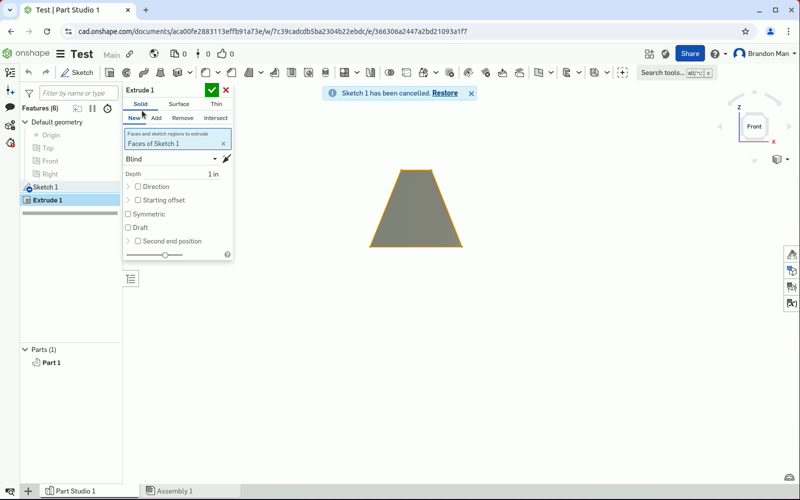
mouse_move(137, 120)
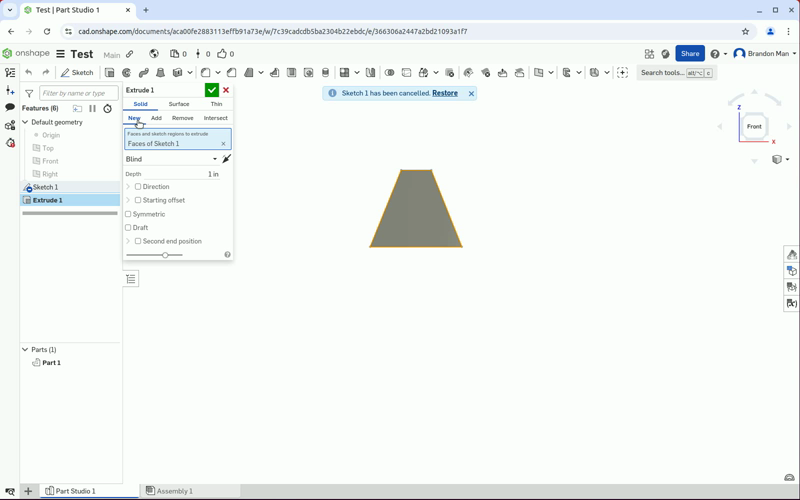
click(137, 120)
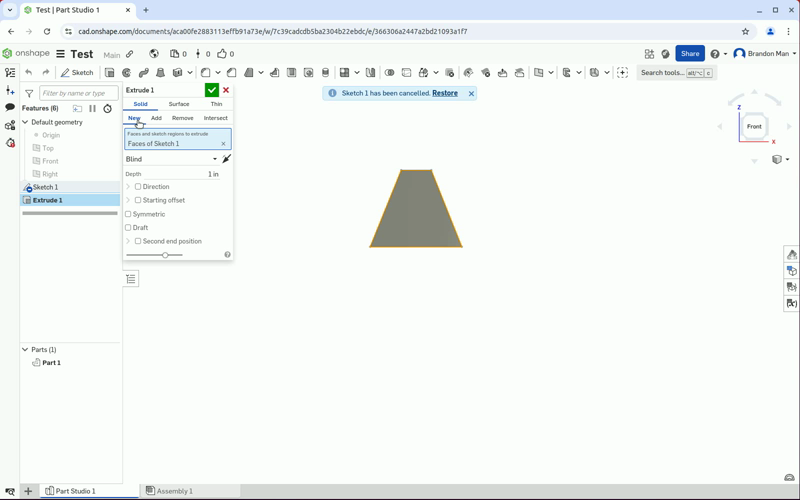
key(tab, 4)
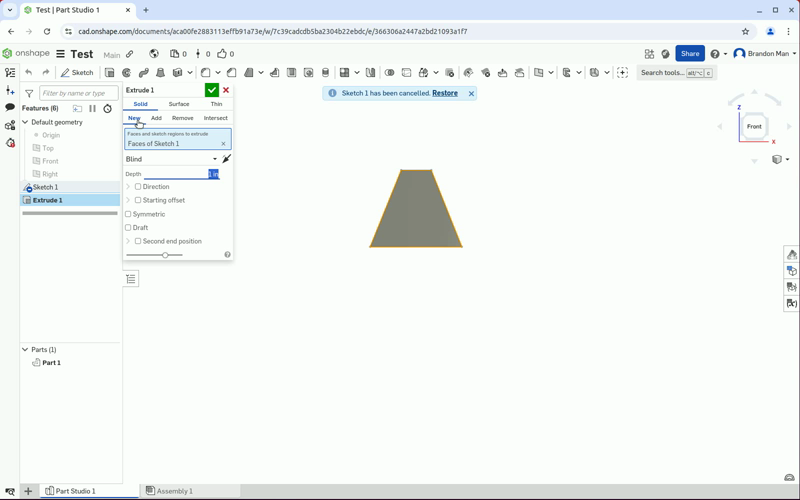
text(12.517)
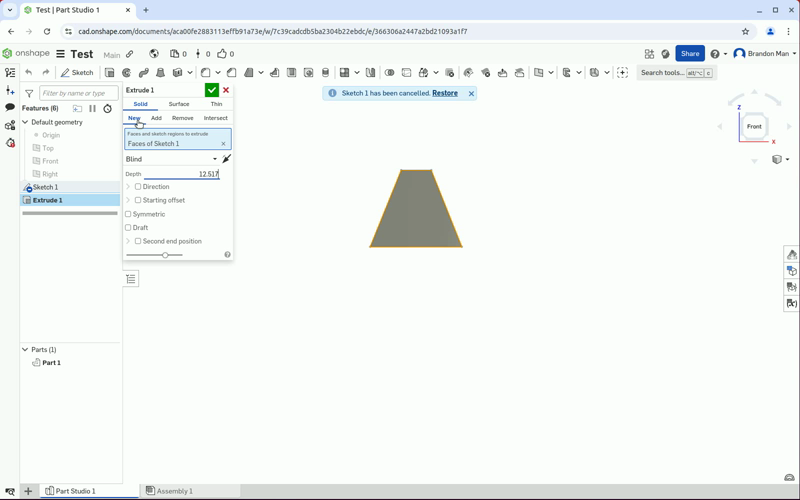
key(enter)
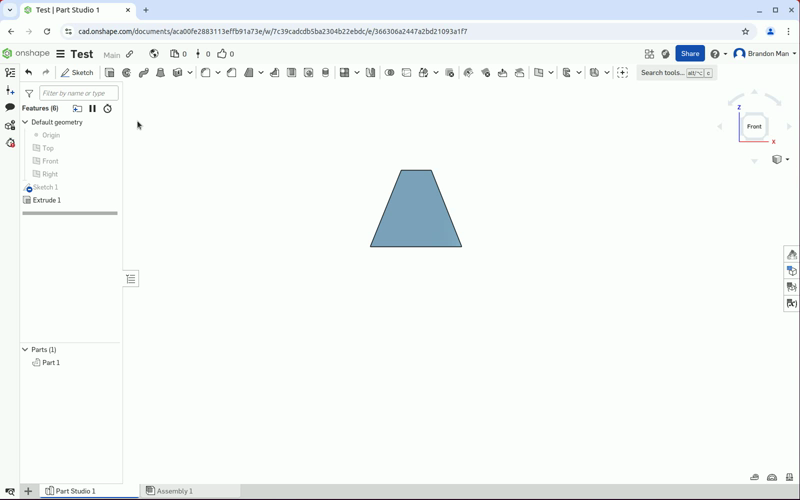
key(shift+h)
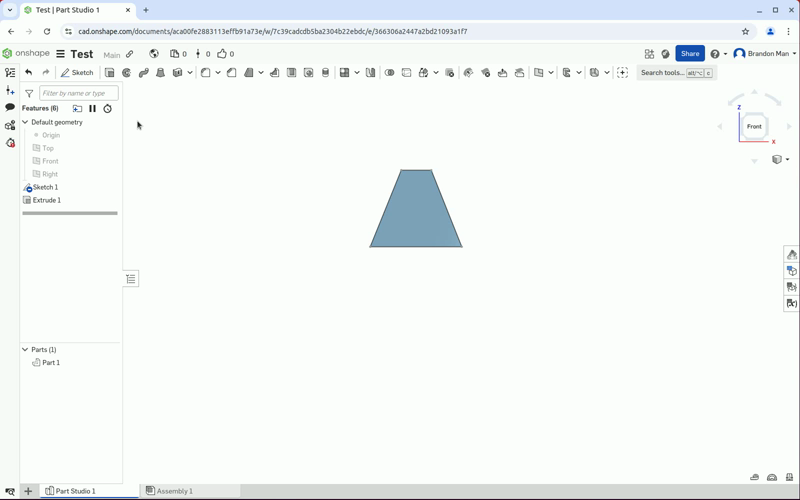
key(shift+h)
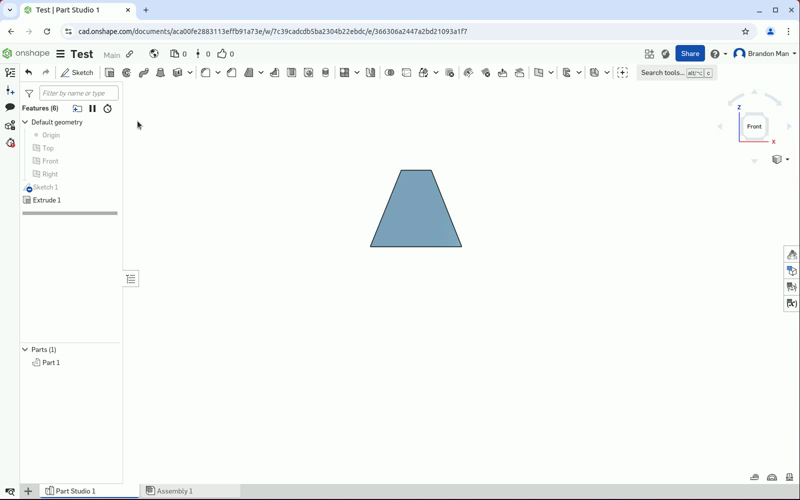
mouse_move(73, 189)
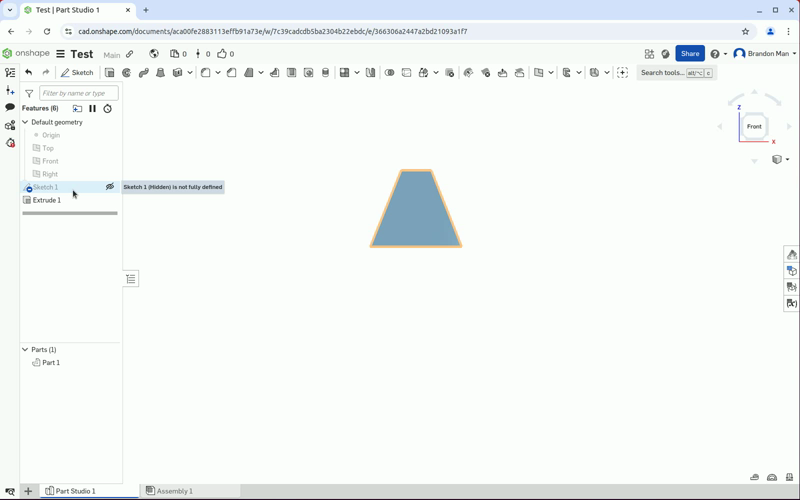
click(73, 189)
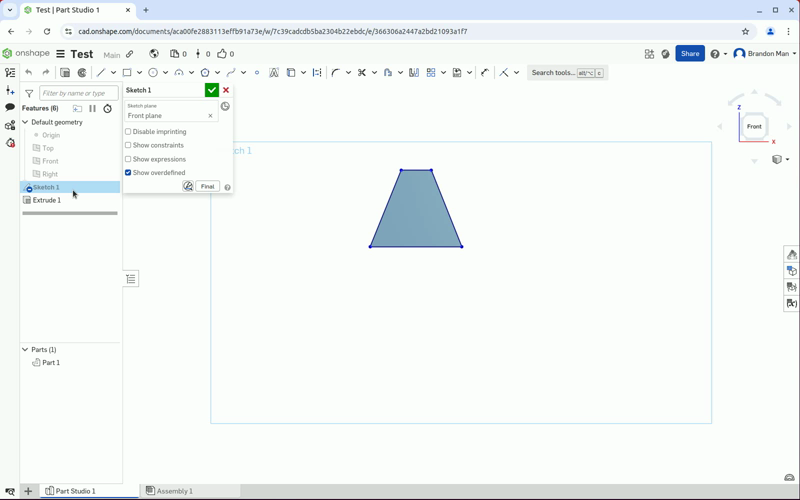
mouse_move(229, 92)
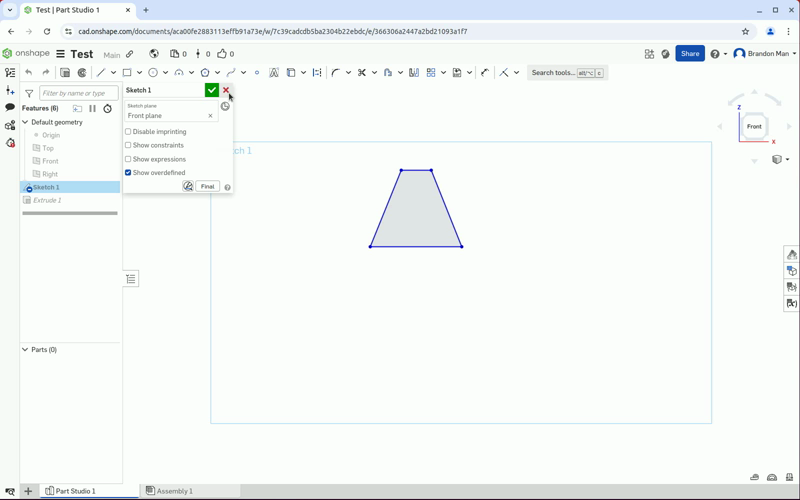
click(229, 92)
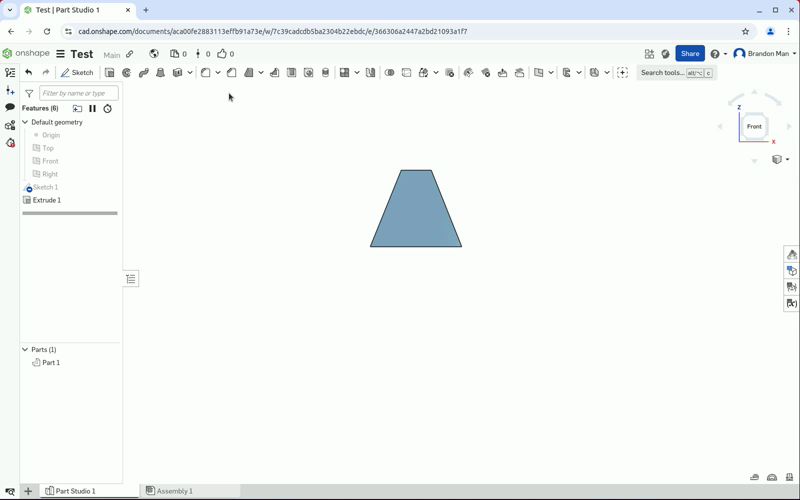
mouse_move(541, 75)
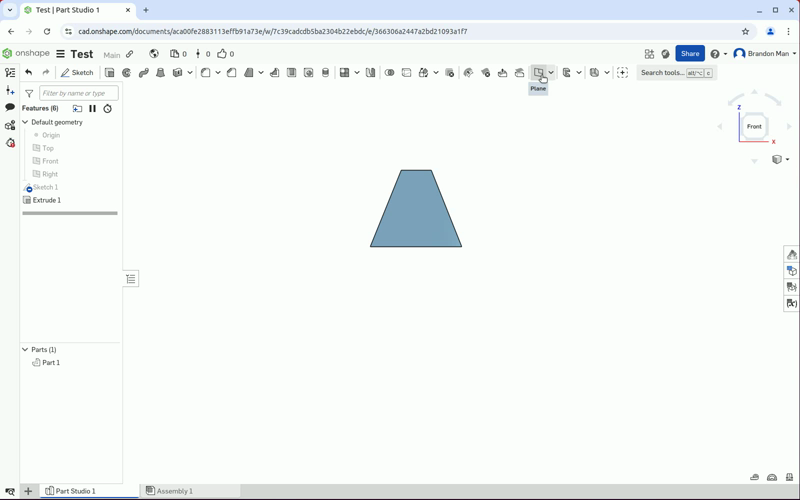
click(541, 75)
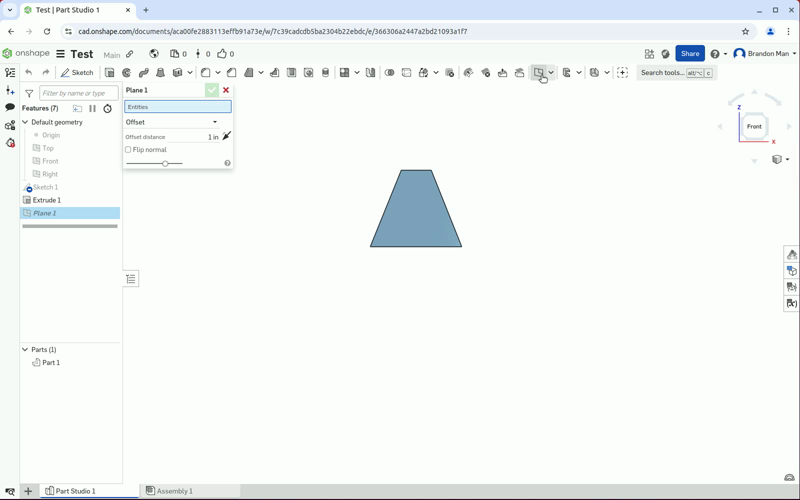
mouse_move(73, 163)
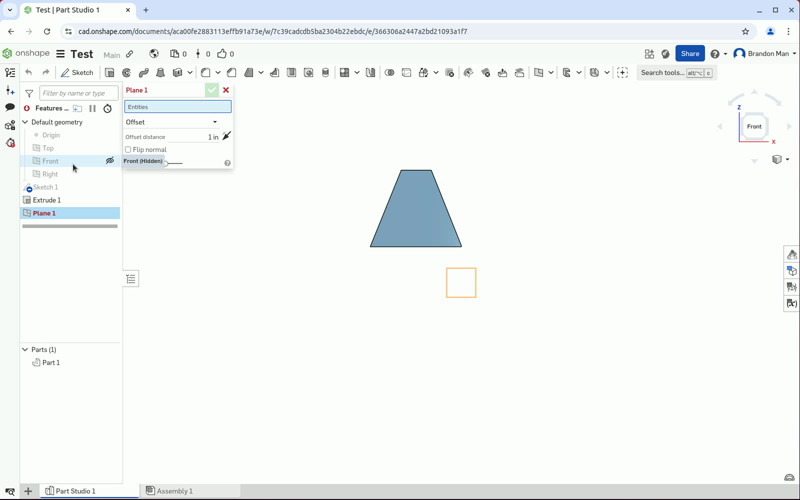
click(73, 163)
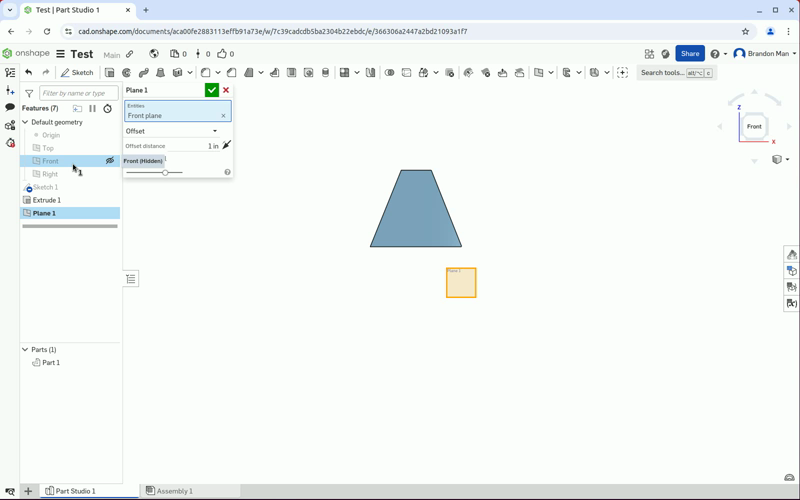
key(tab, 2)
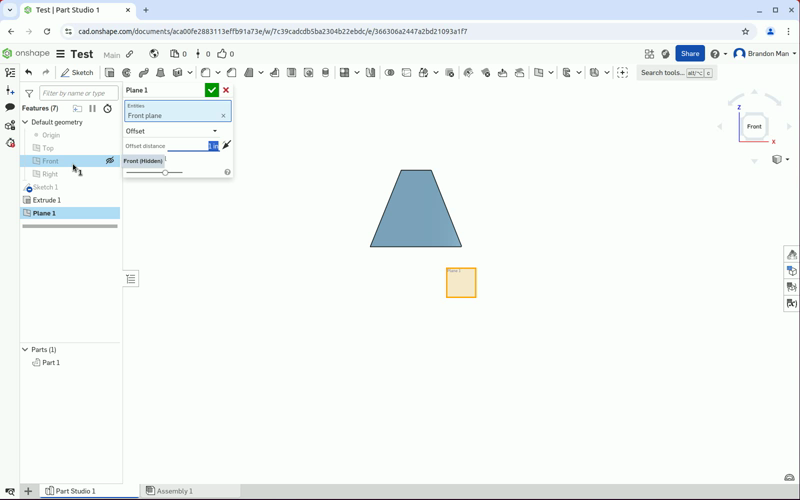
text(12.509)
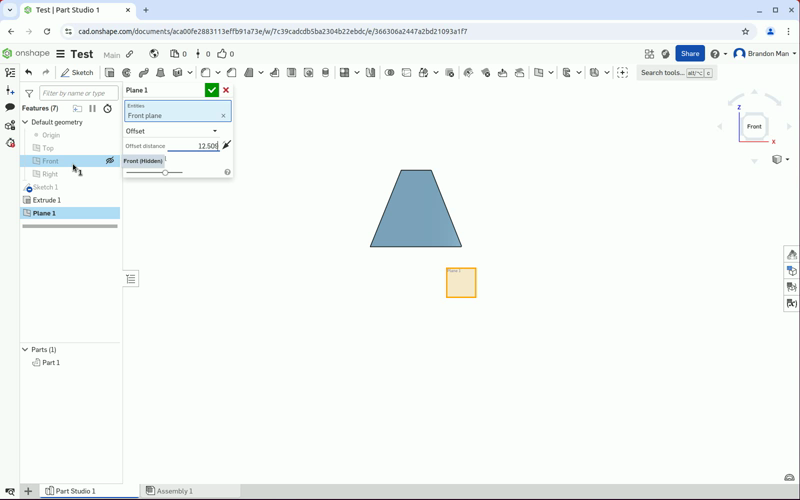
key(enter, 2)
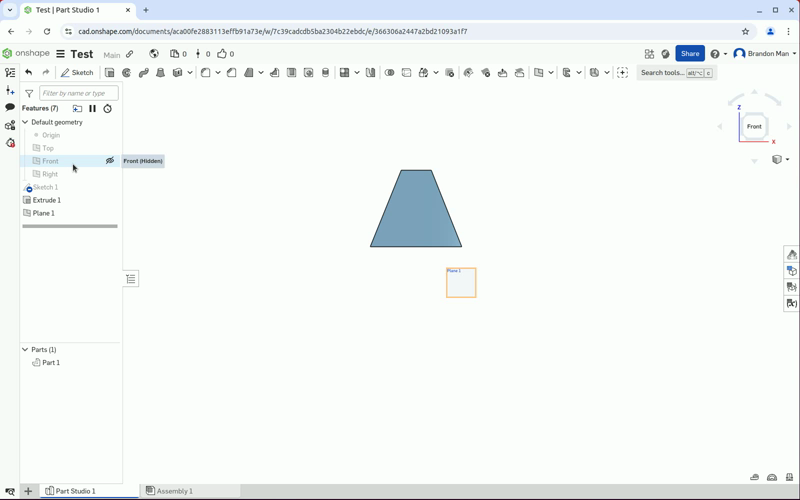
key(shift+s)
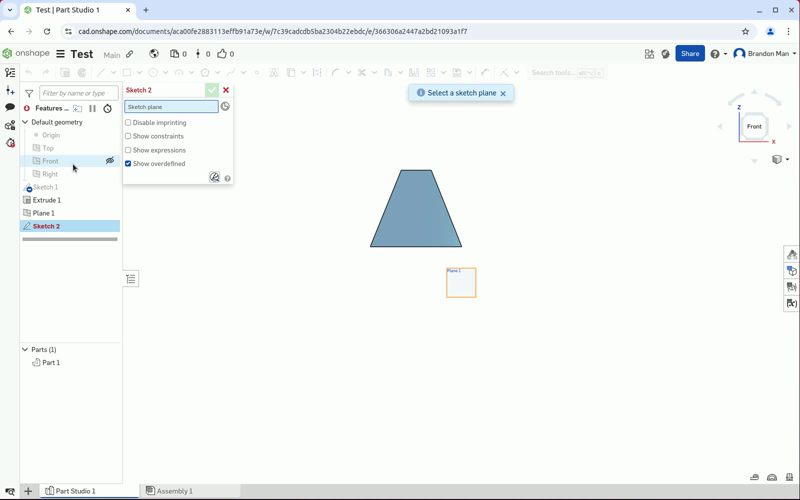
mouse_move(73, 215)
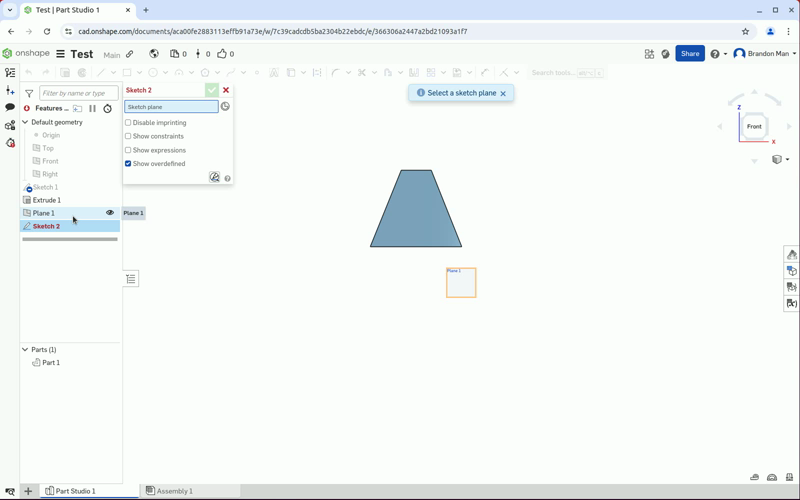
click(73, 215)
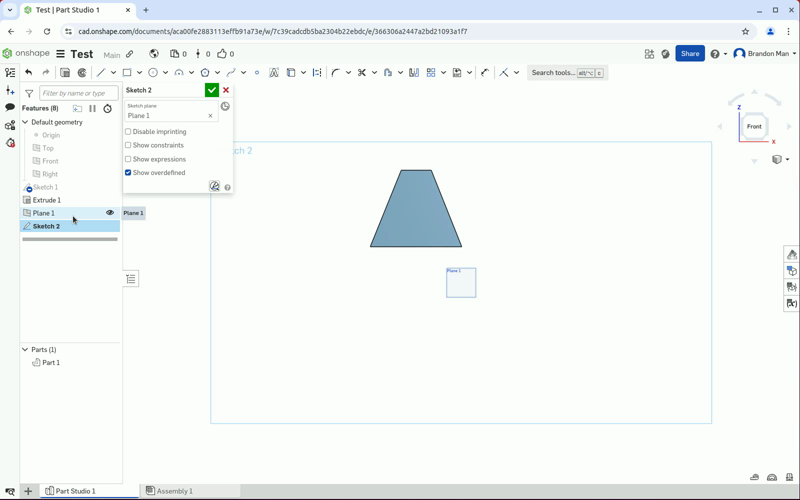
mouse_move(73, 352)
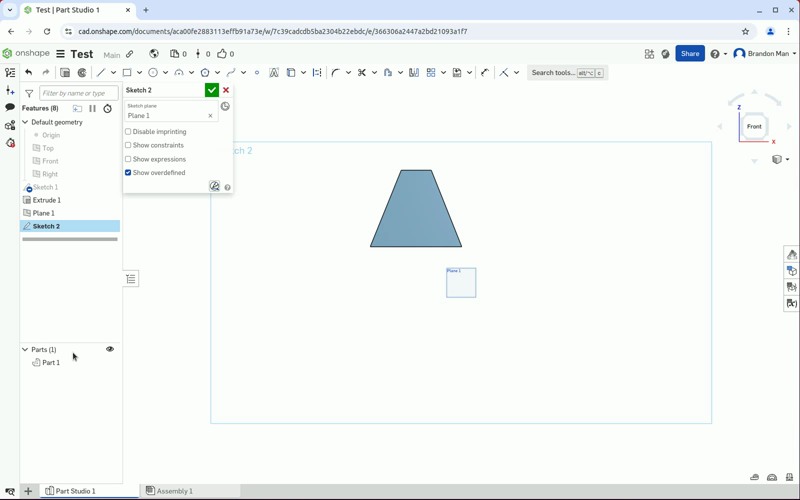
key(y)
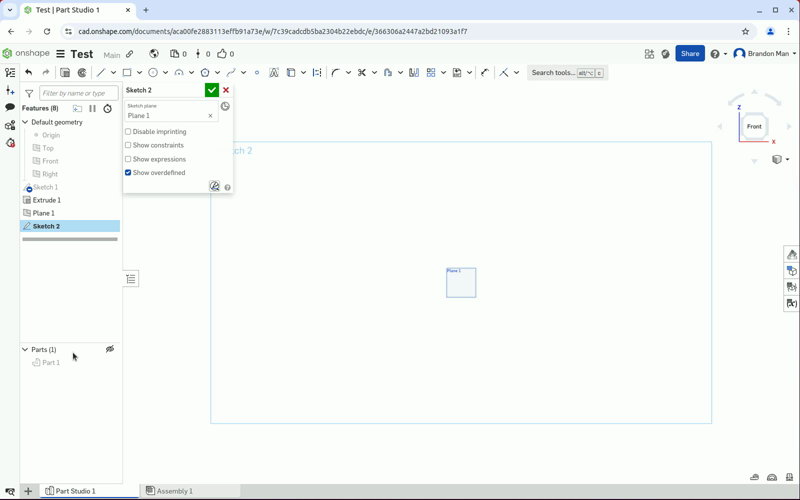
key(l)
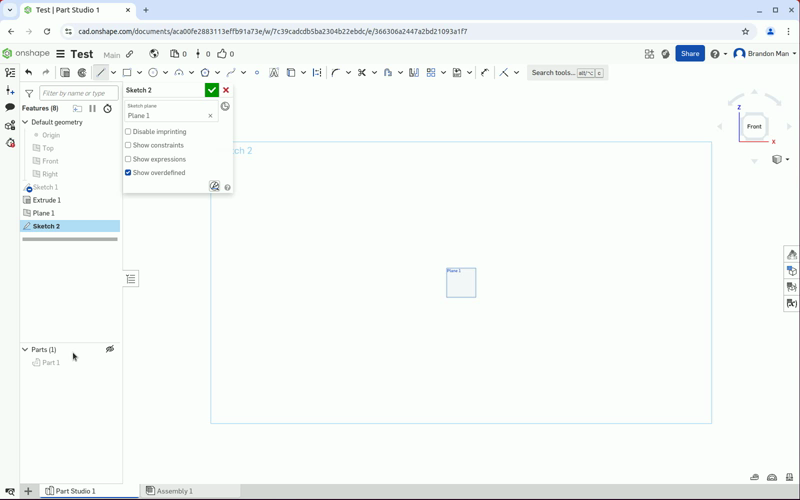
key_down(shift)
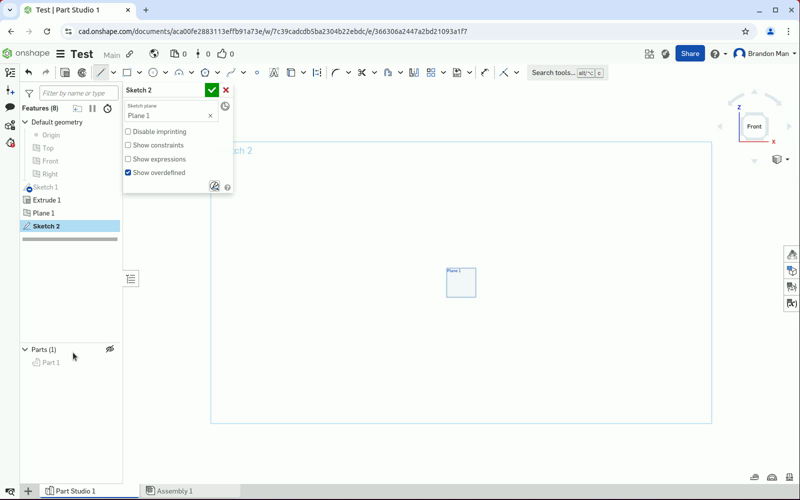
mouse_move(401, 246)
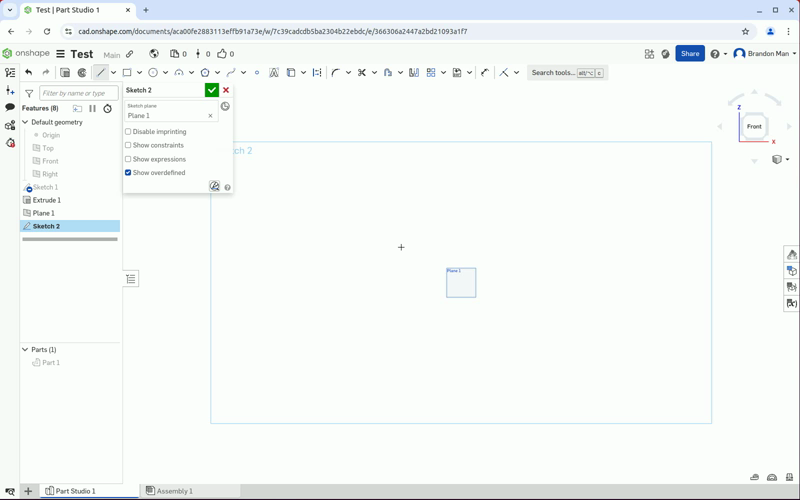
click(401, 246)
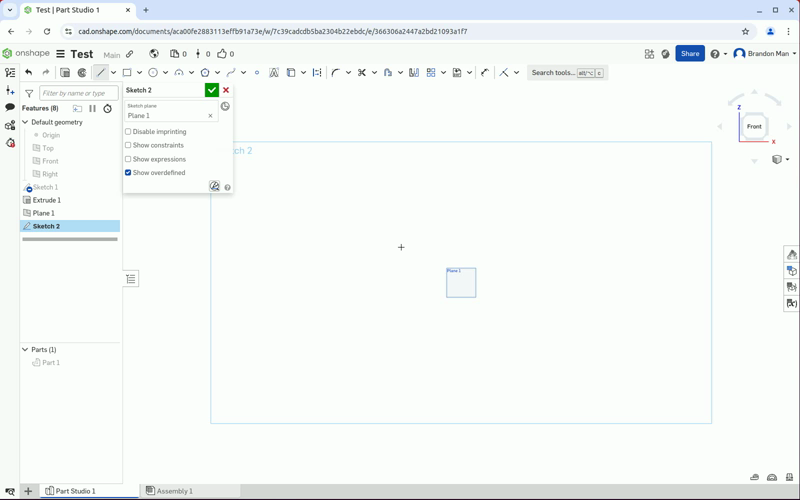
key_up(shift)
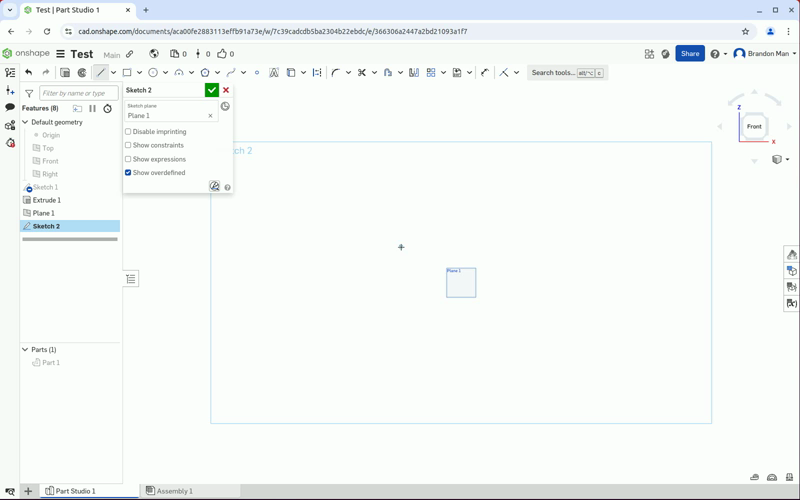
key_down(shift)
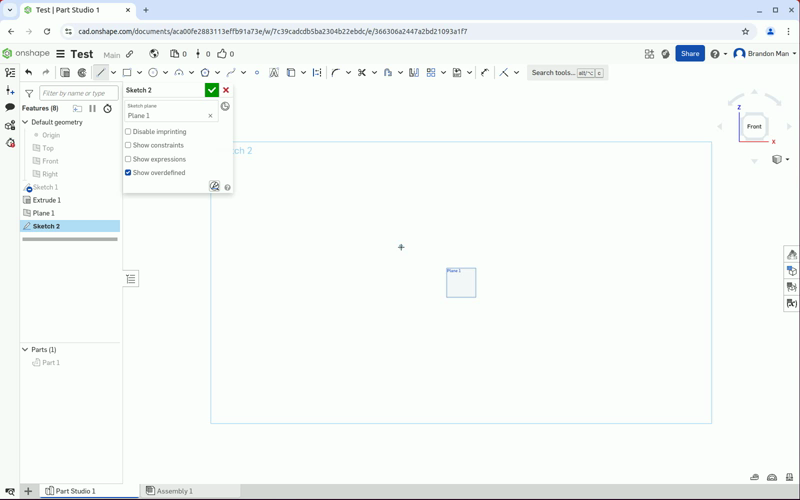
mouse_move(431, 246)
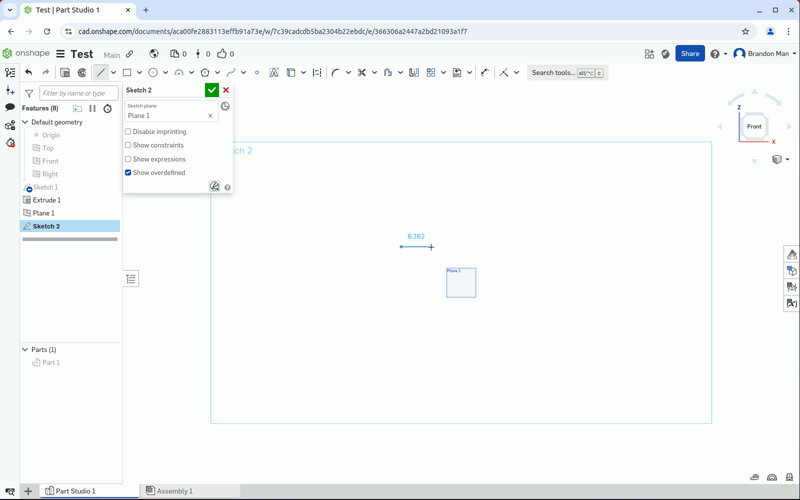
mouse_move(432, 246)
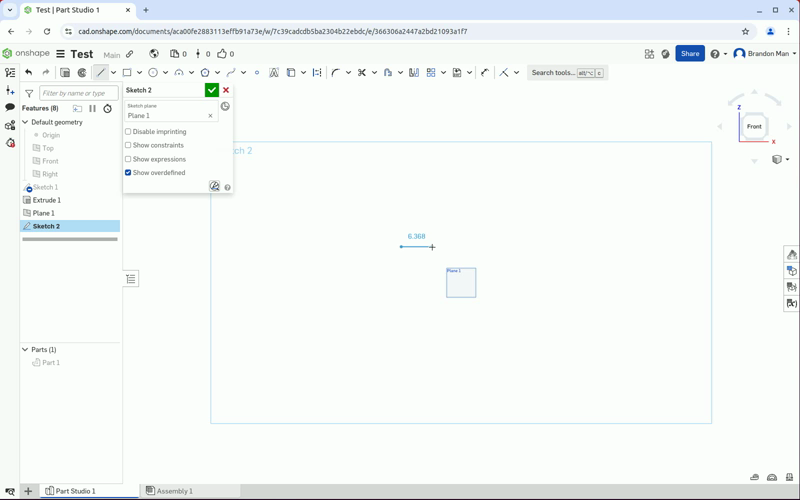
click(432, 246)
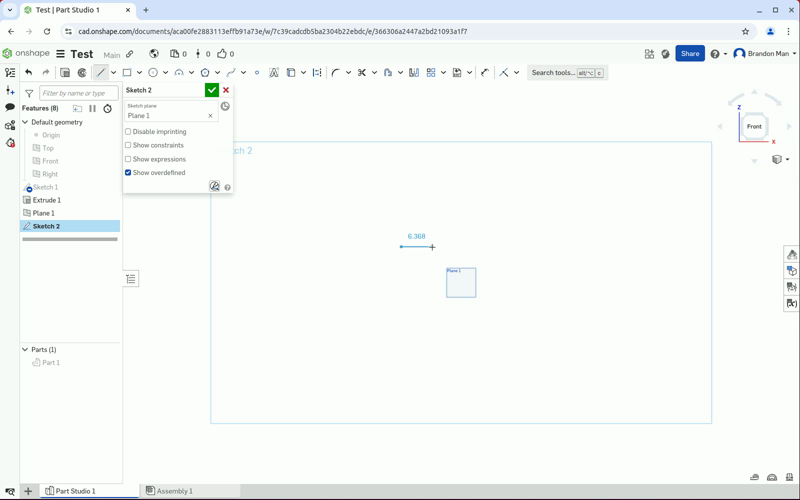
key_up(shift)
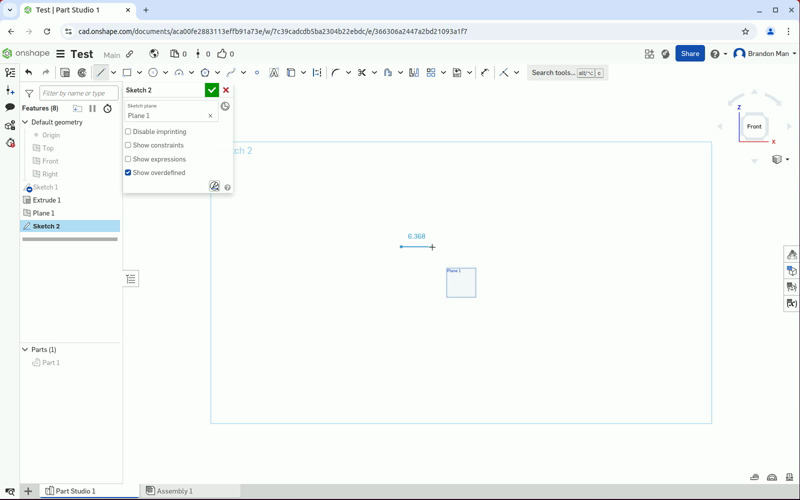
key_down(shift)
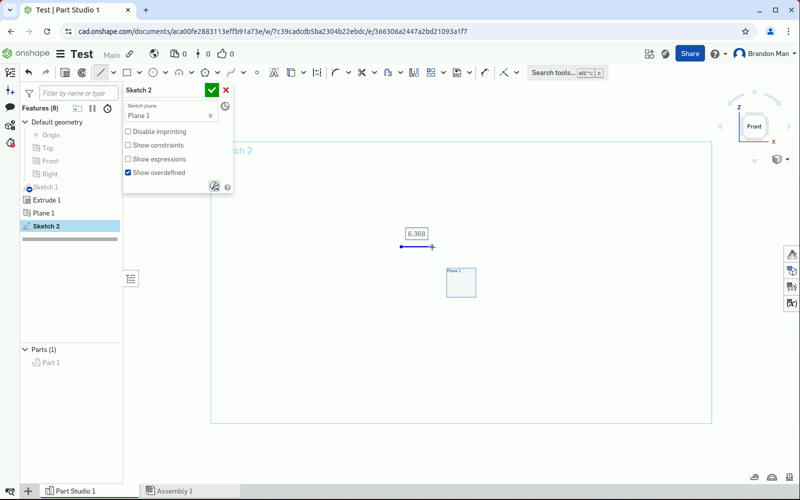
mouse_move(462, 246)
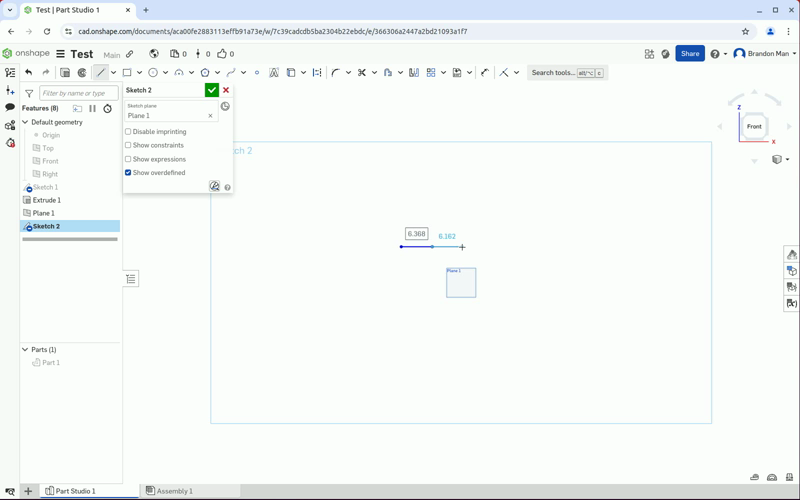
mouse_move(432, 230)
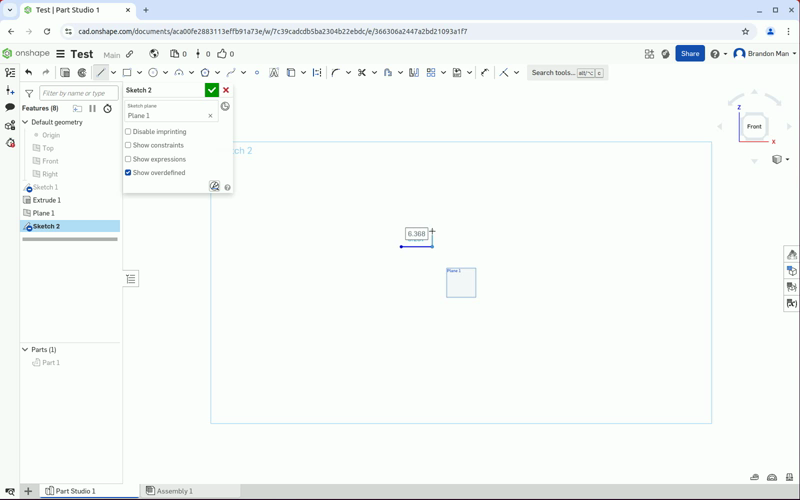
click(432, 230)
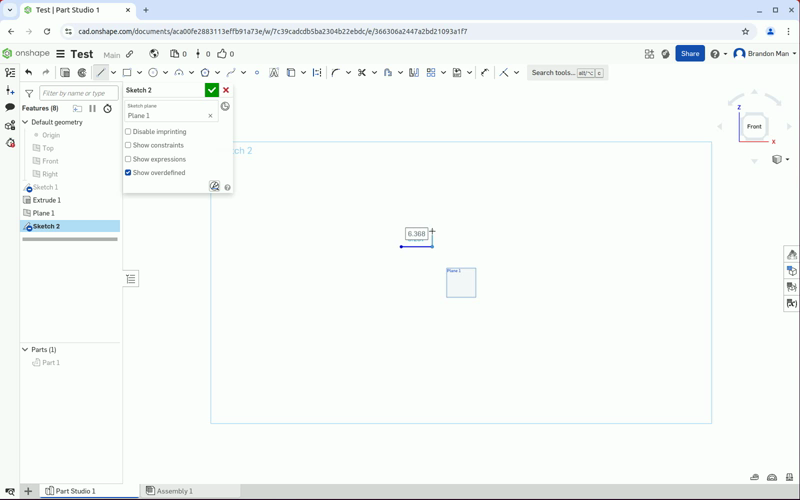
key_up(shift)
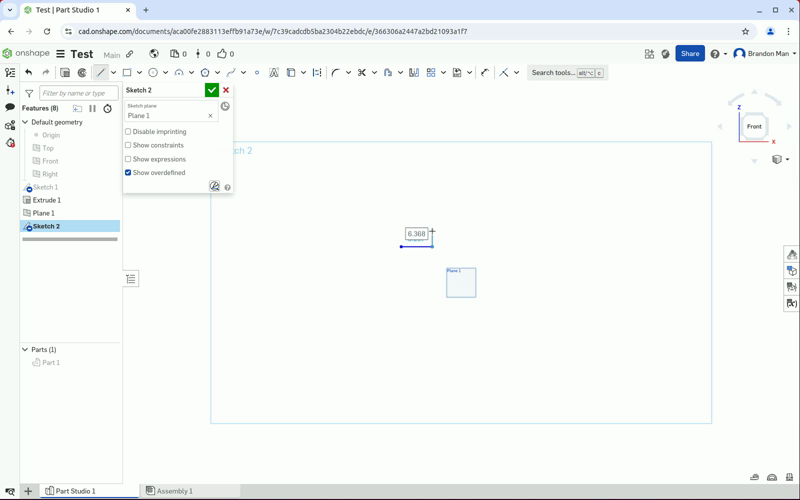
key_down(shift)
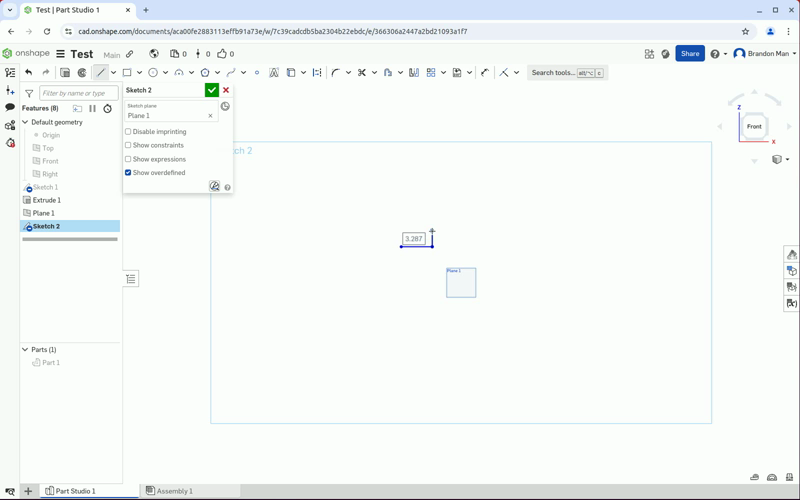
mouse_move(462, 230)
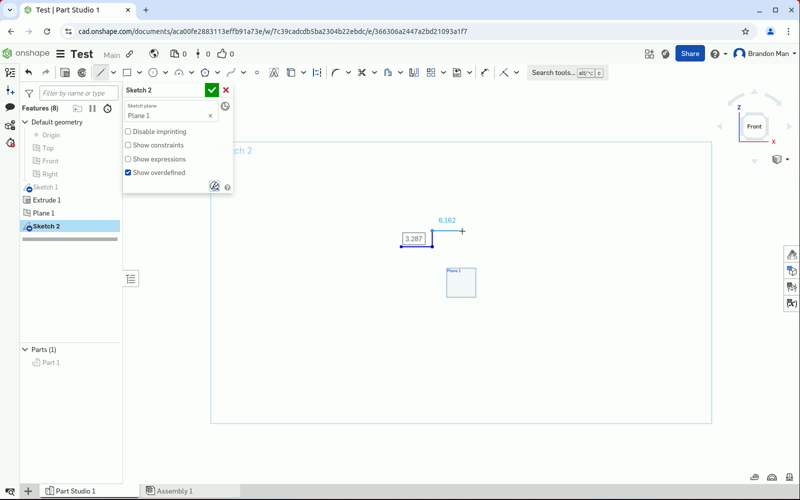
mouse_move(401, 230)
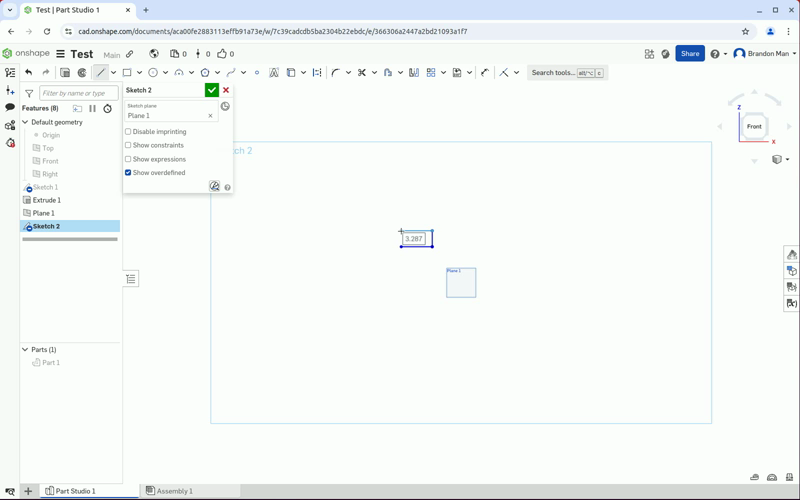
click(401, 230)
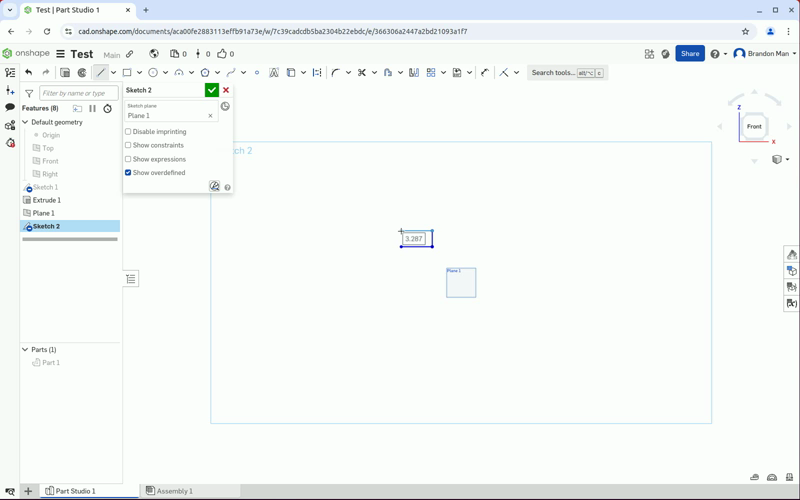
key_up(shift)
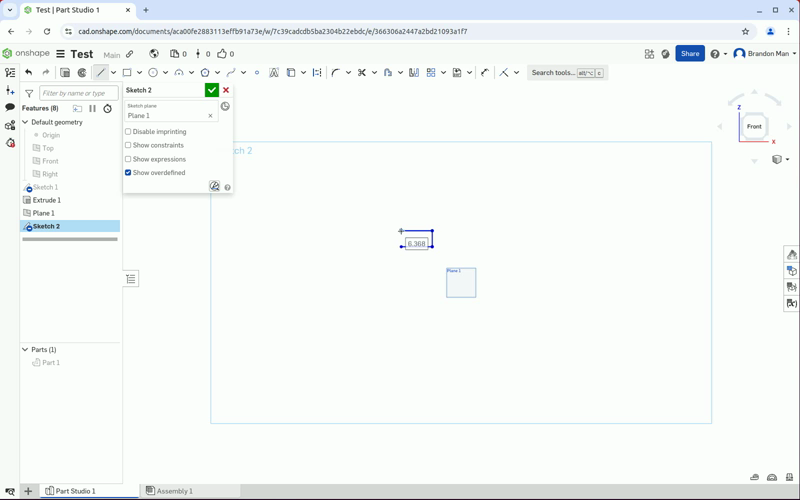
mouse_move(431, 230)
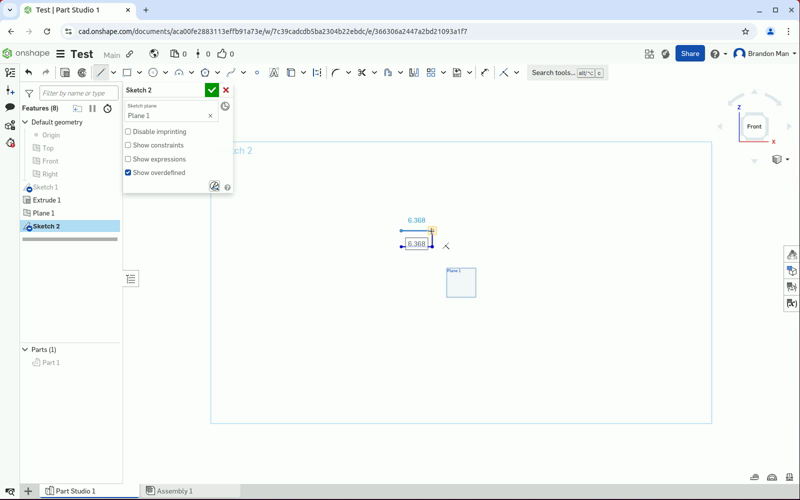
key_down(shift)
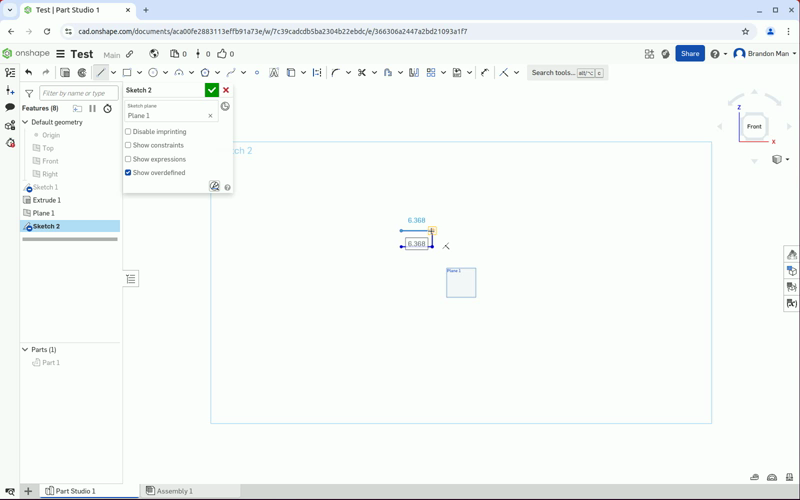
mouse_move(401, 246)
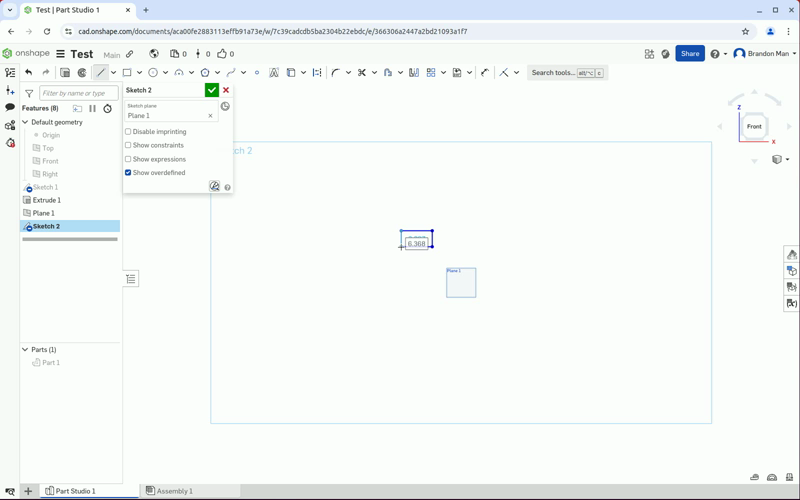
key_up(shift)
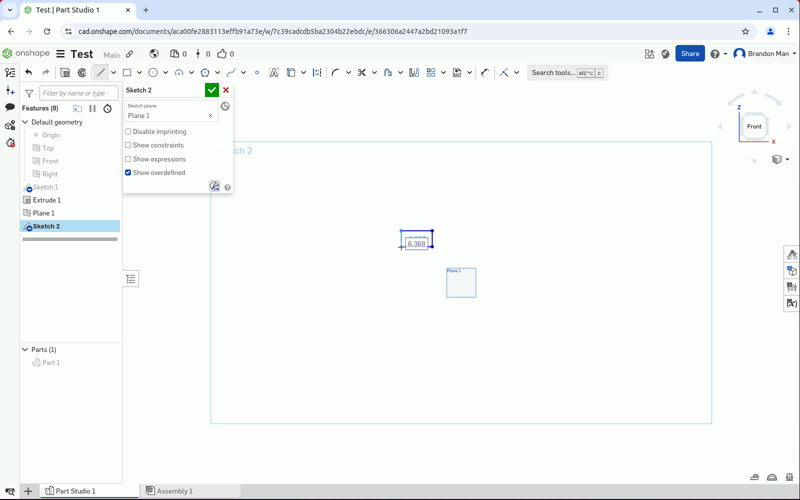
click(401, 246)
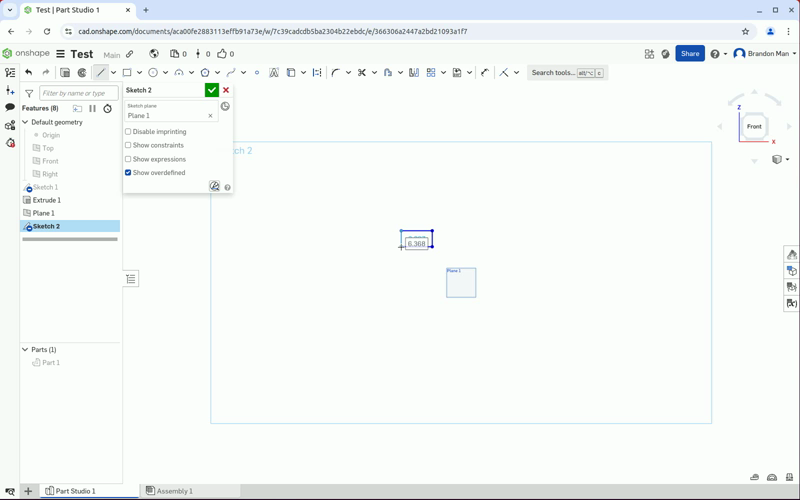
key(esc)
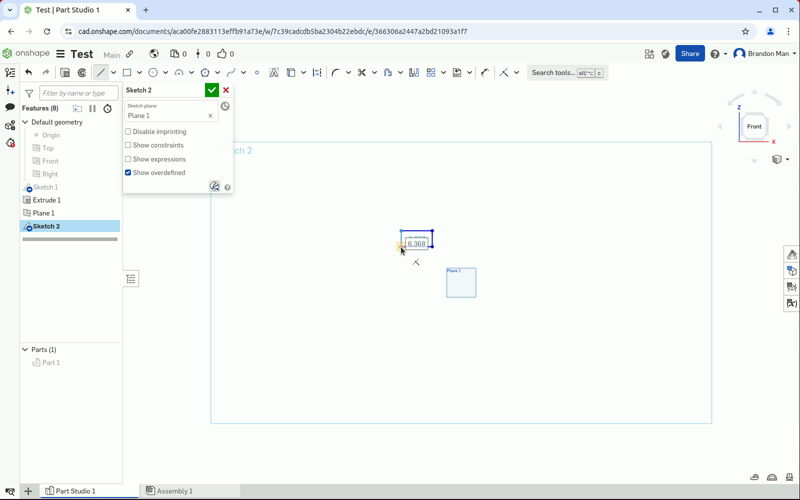
mouse_move(424, 241)
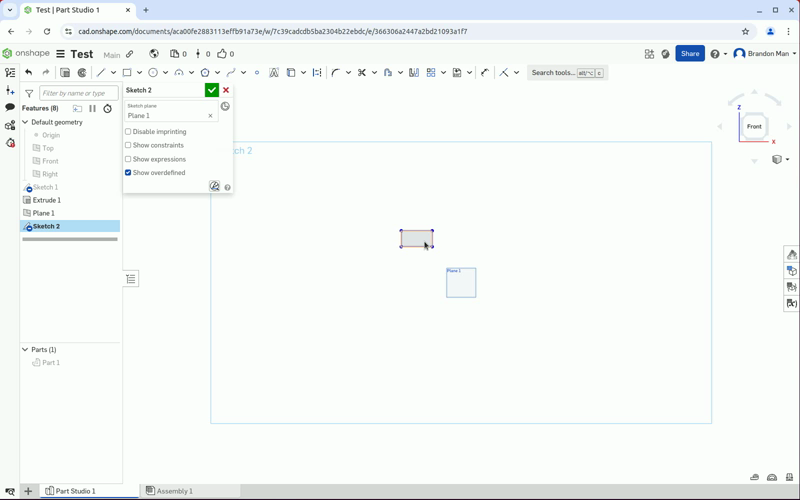
scroll(6)
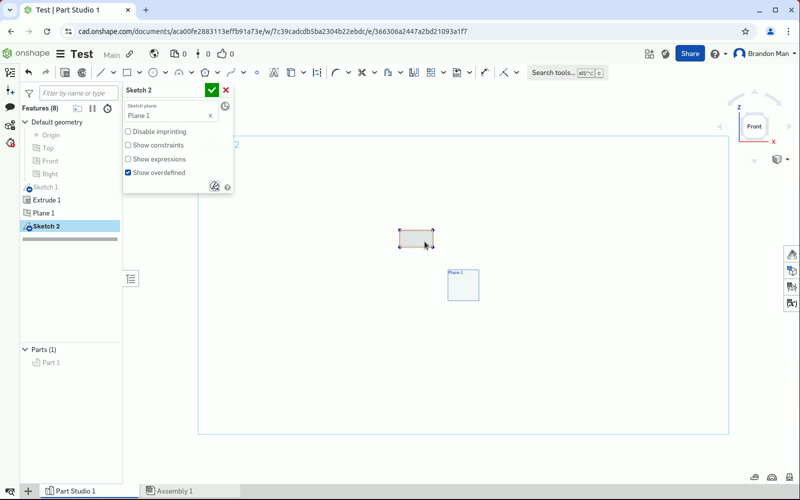
scroll(6)
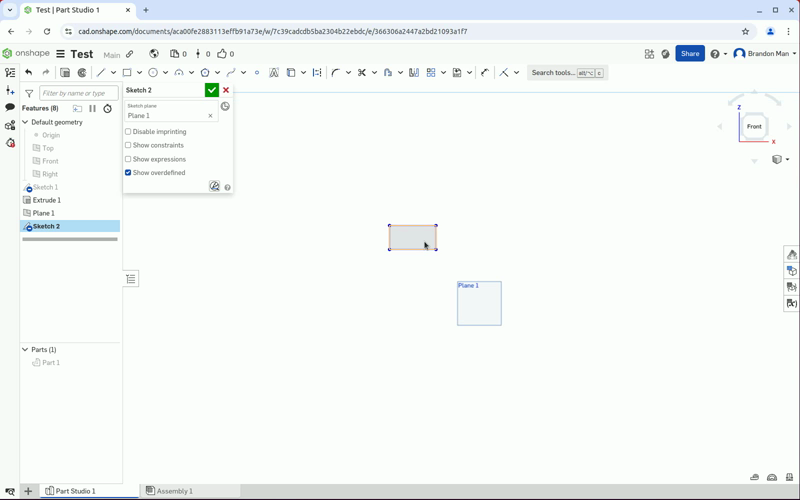
scroll(6)
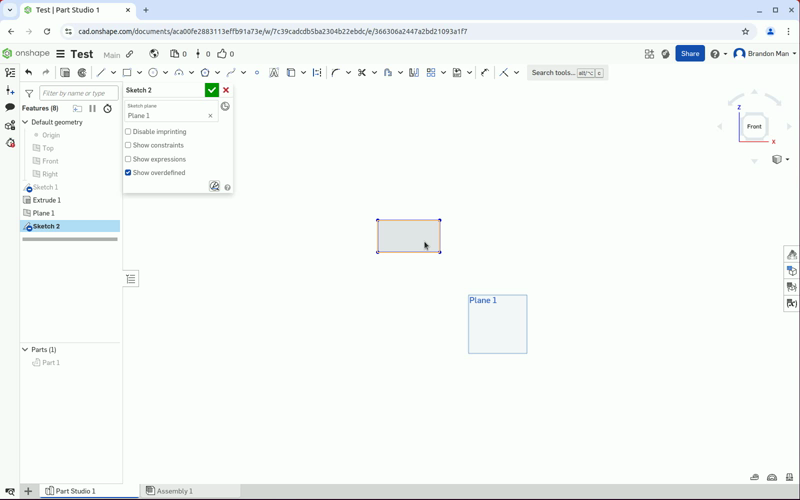
scroll(6)
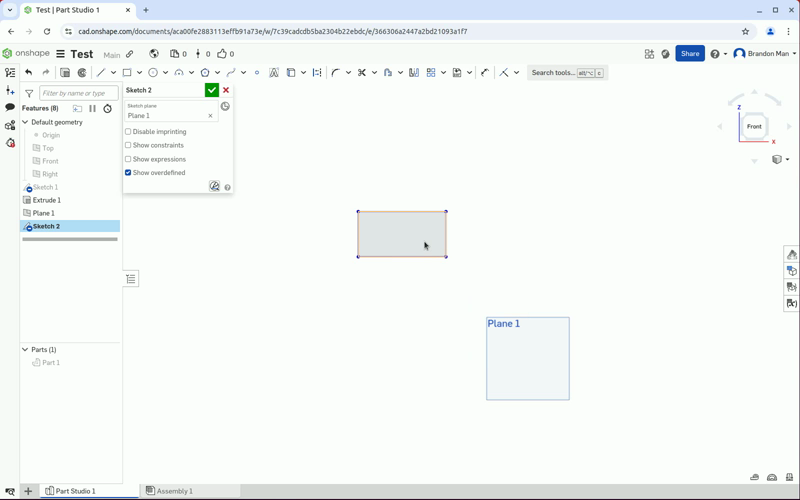
scroll(6)
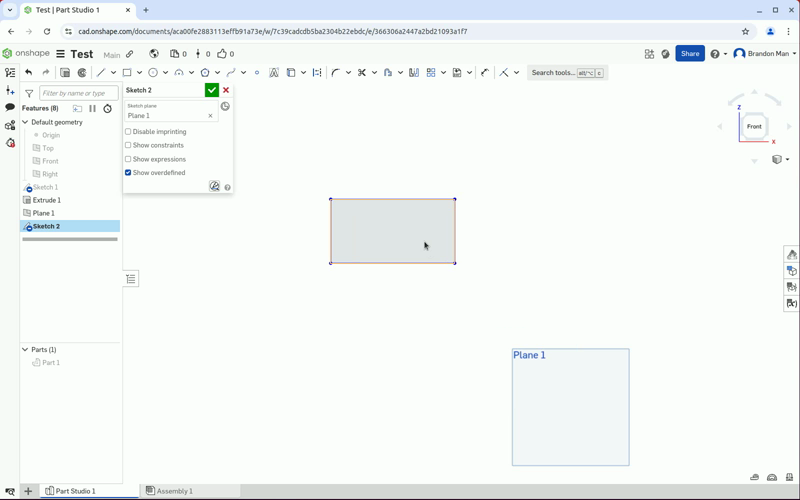
scroll(6)
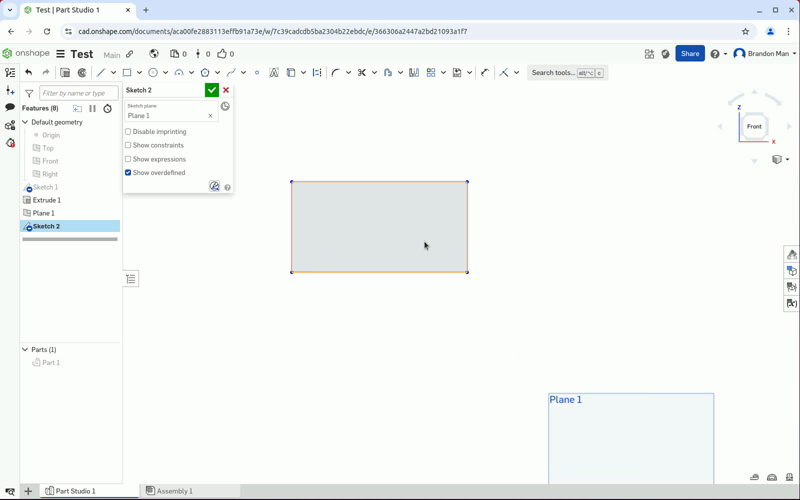
scroll(6)
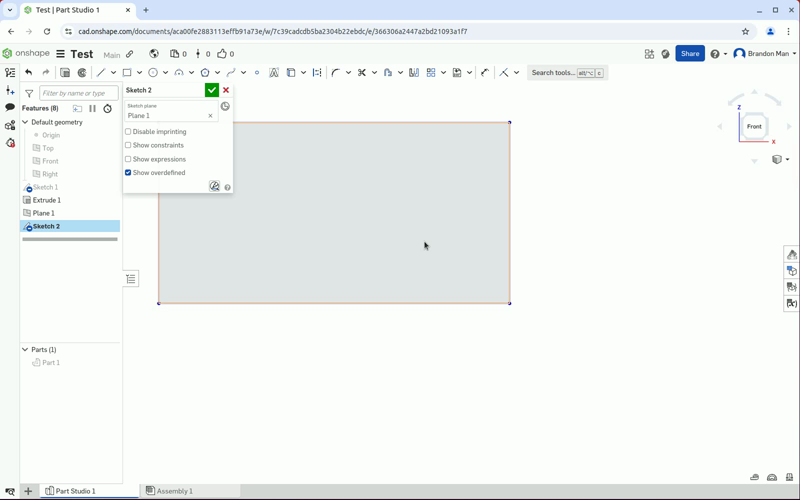
click(424, 241)
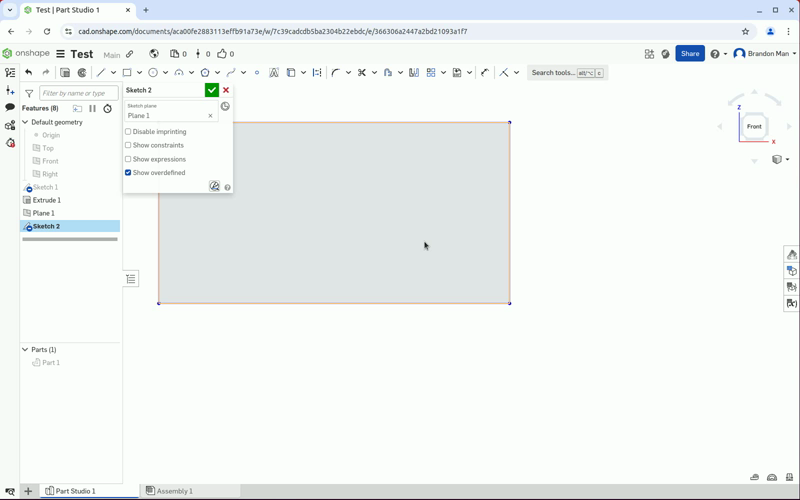
scroll(-6)
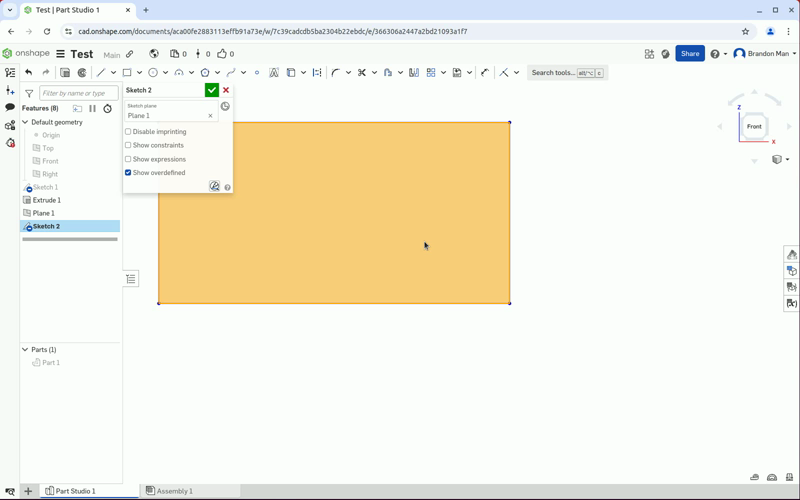
scroll(-6)
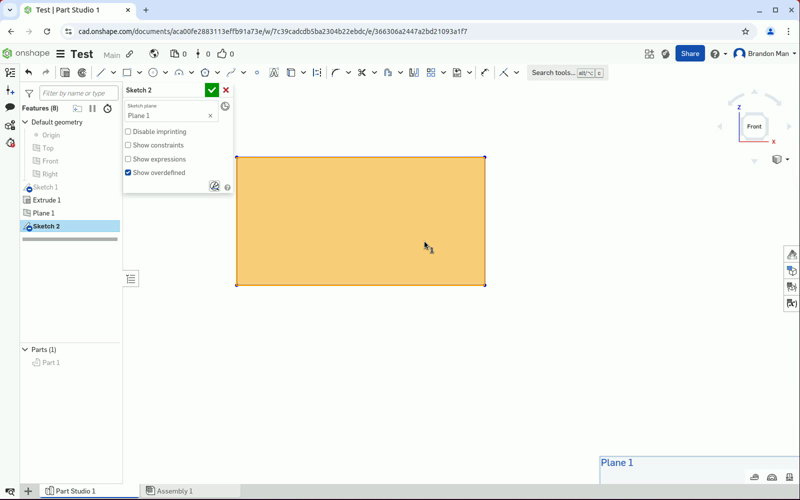
scroll(-6)
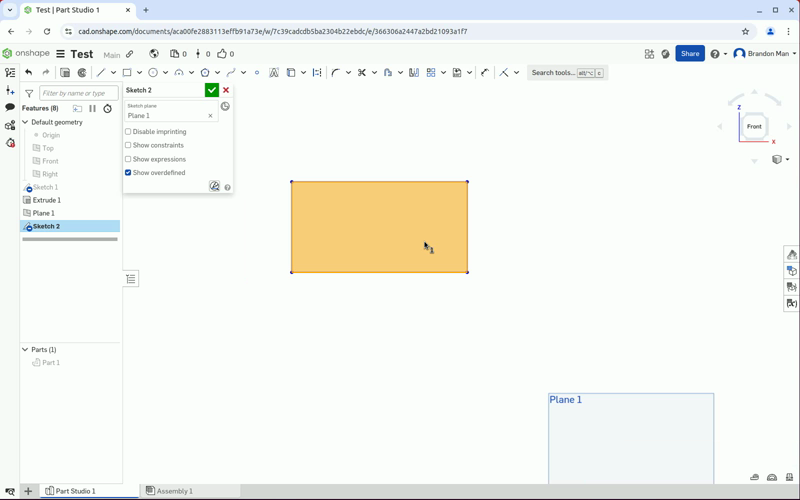
scroll(-6)
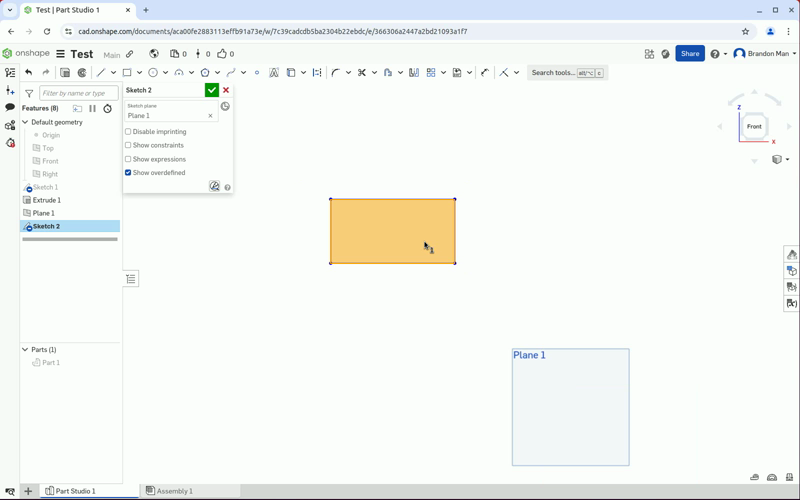
scroll(-6)
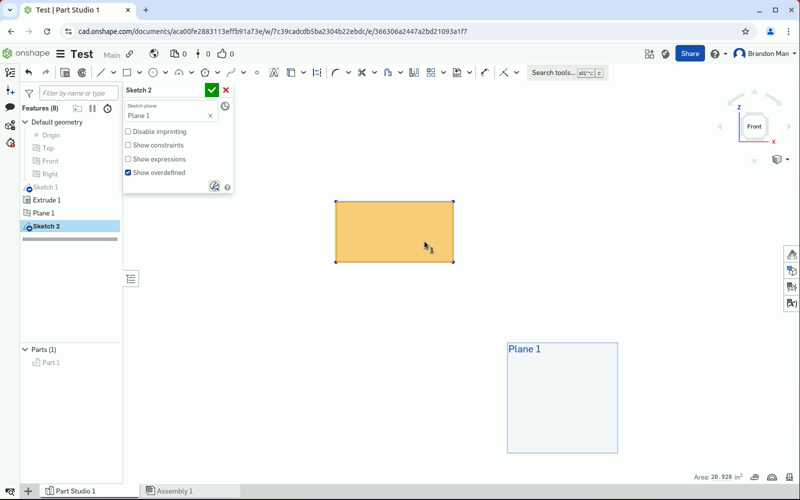
scroll(-6)
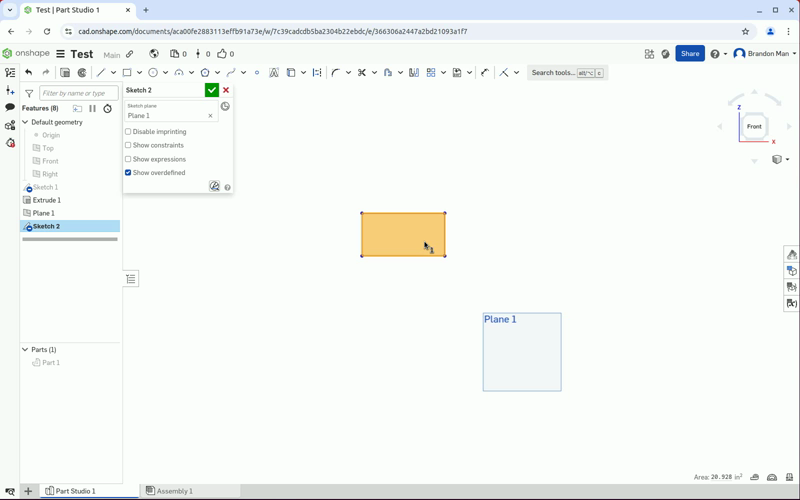
scroll(-6)
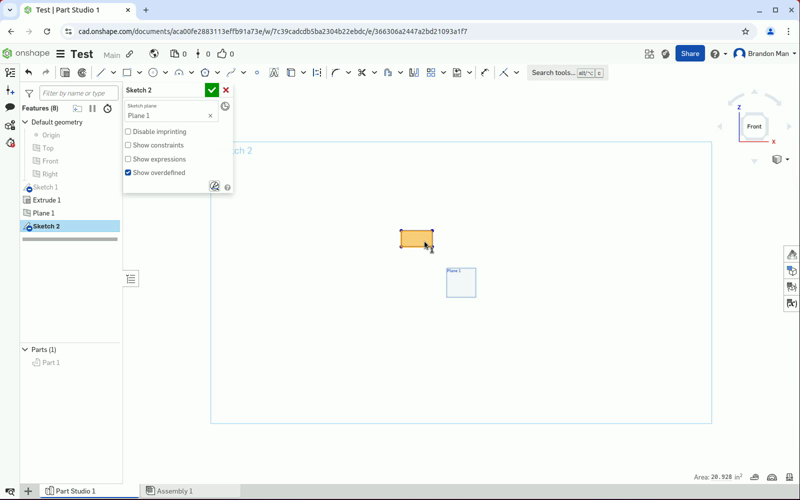
mouse_move(73, 352)
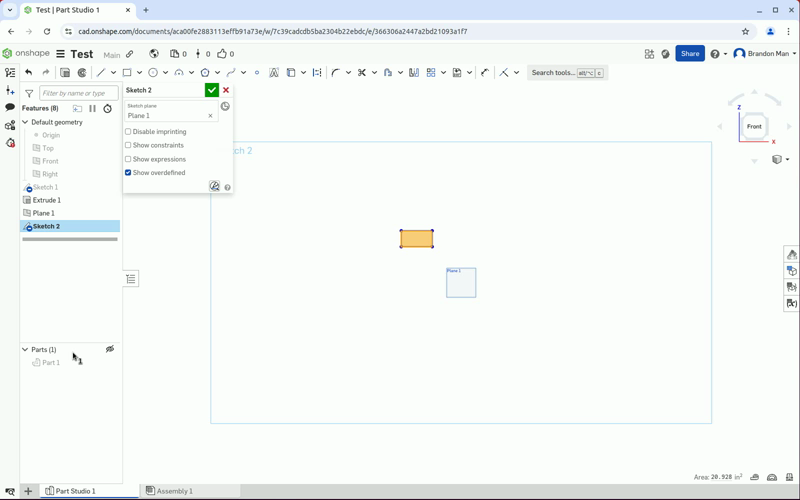
key(shift+y)
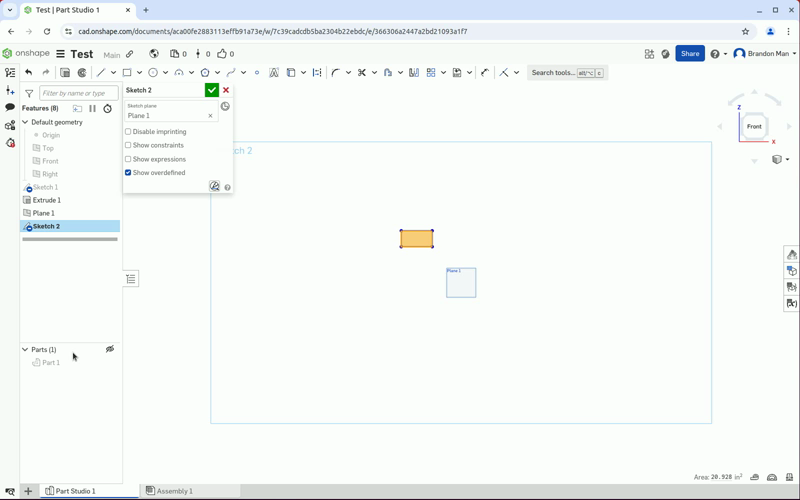
key(shift+e)
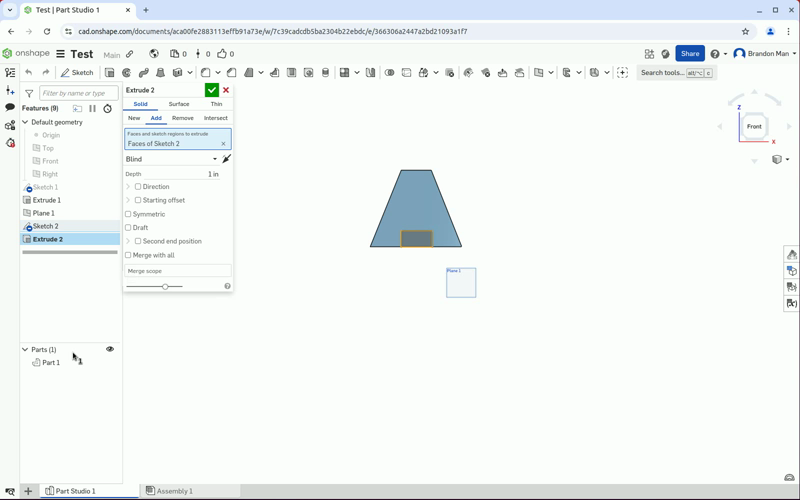
mouse_move(143, 106)
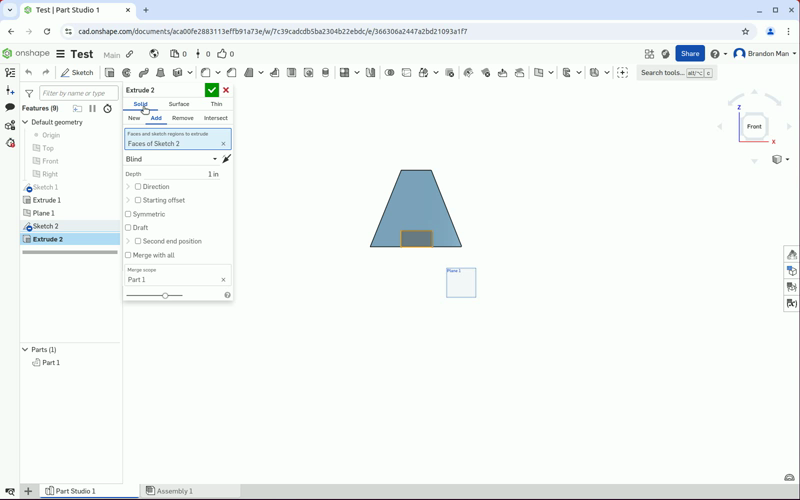
click(143, 106)
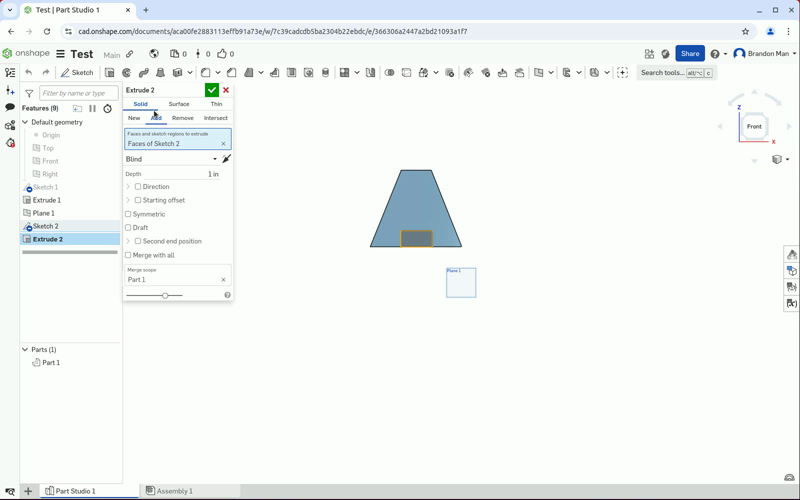
mouse_move(186, 120)
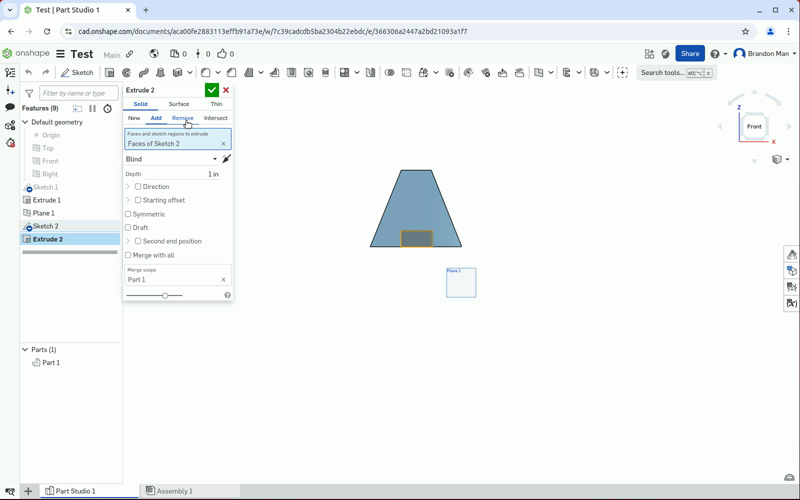
click(186, 120)
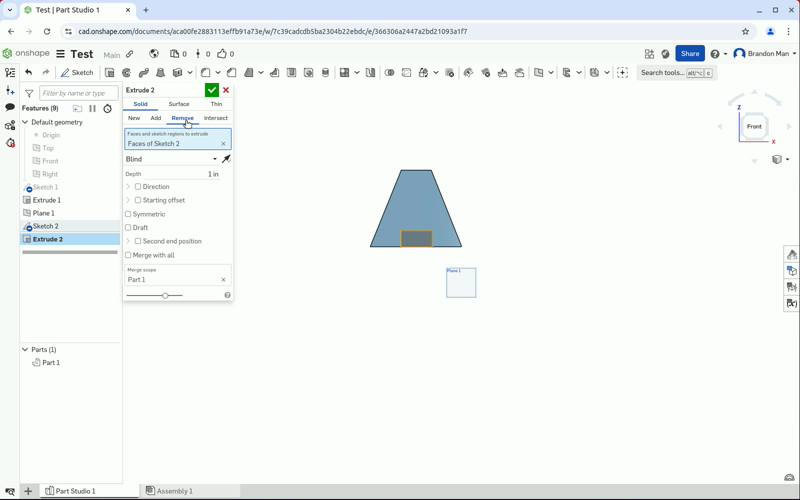
key(tab, 4)
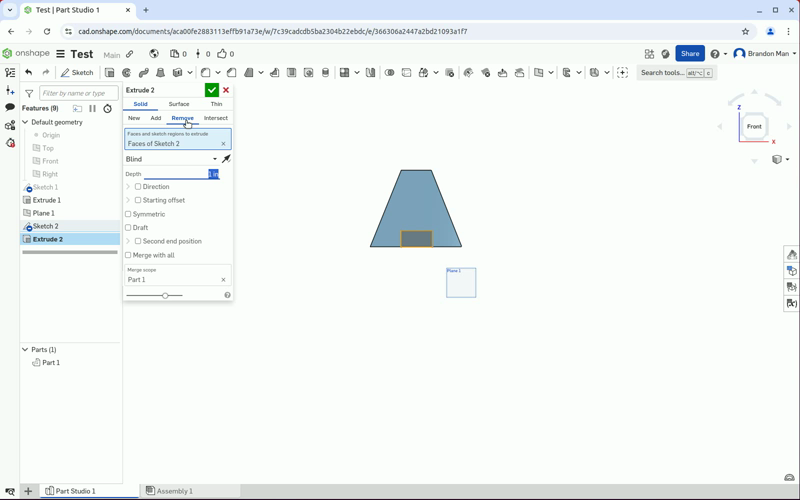
text(12.517)
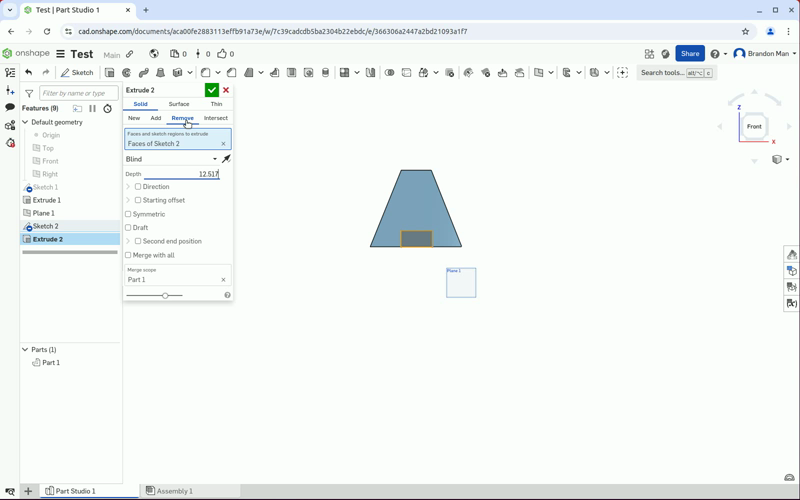
key(tab, 6)
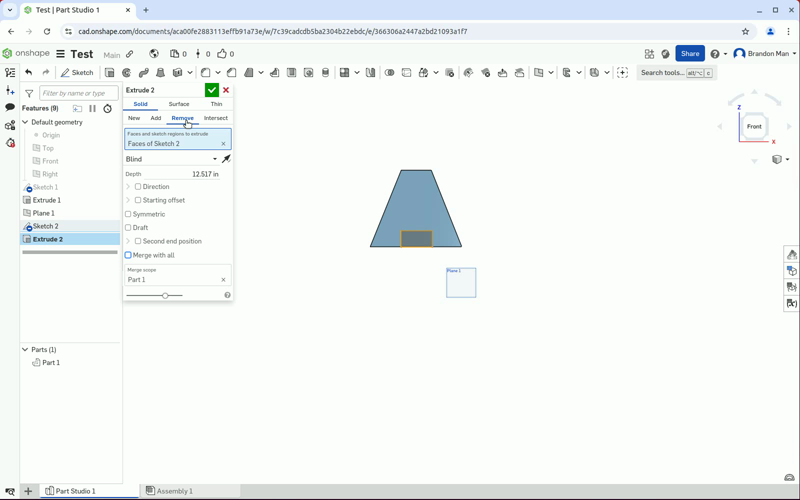
key(space)
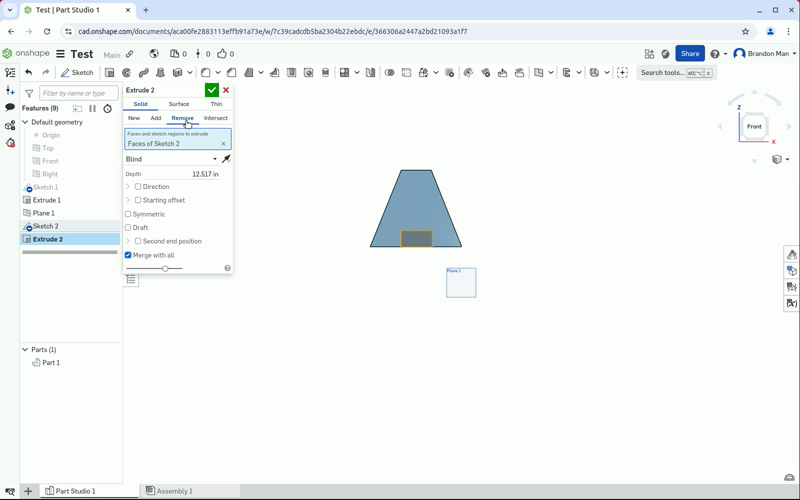
key(enter)
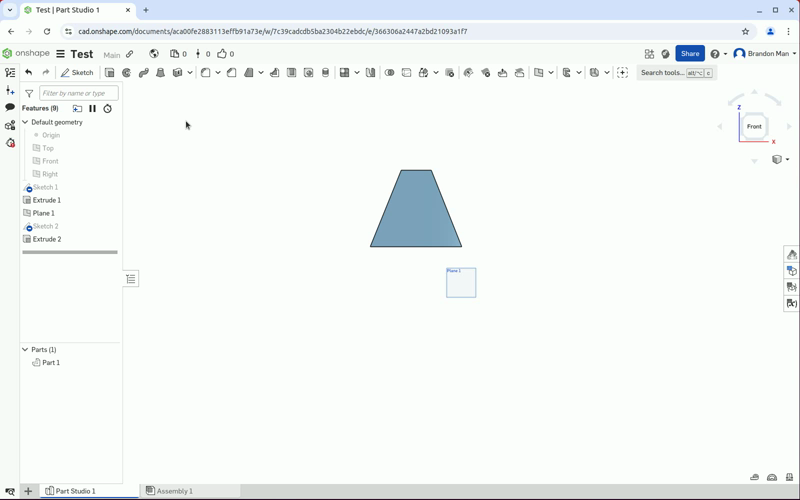
key(shift+h)
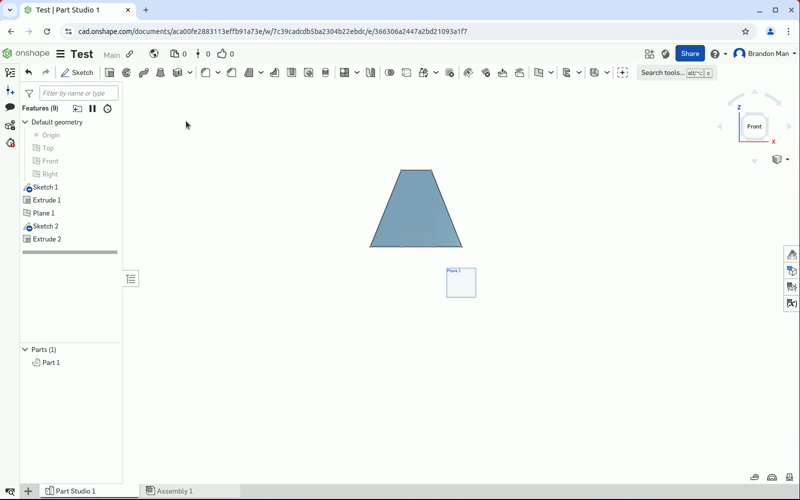
key(shift+h)
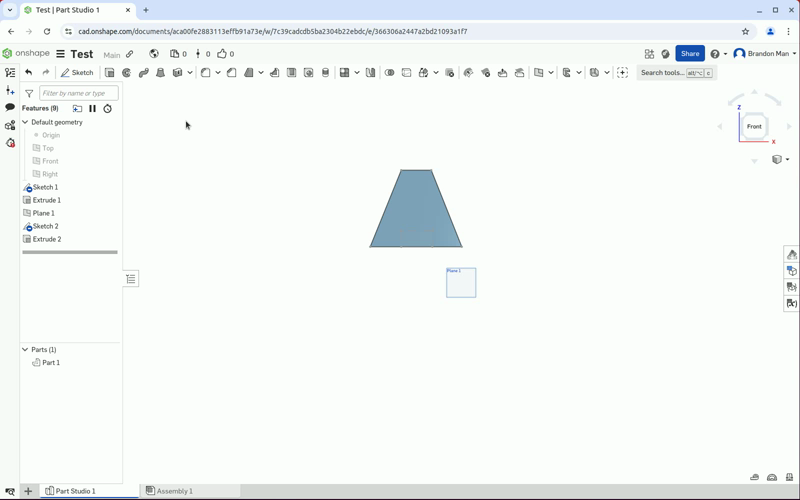
key(shift+7)
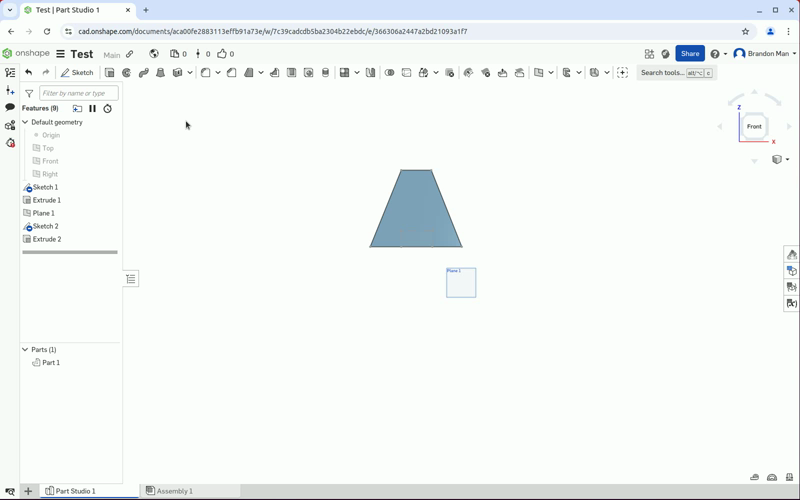
key(left, 2)
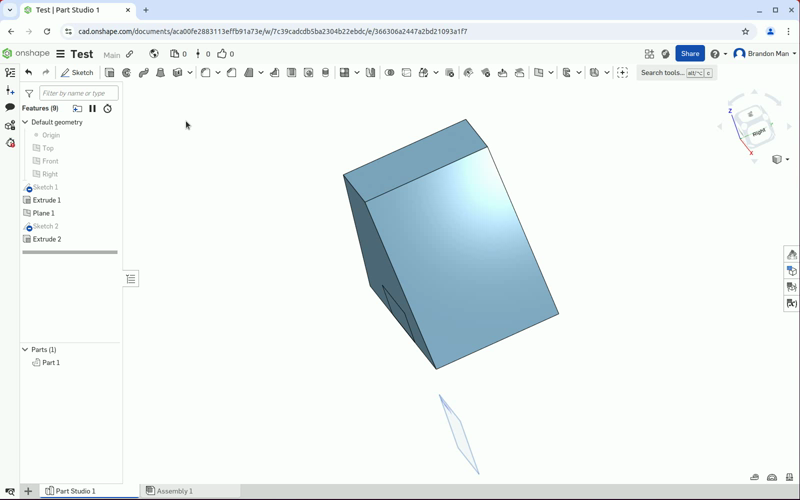
key(down, 2)
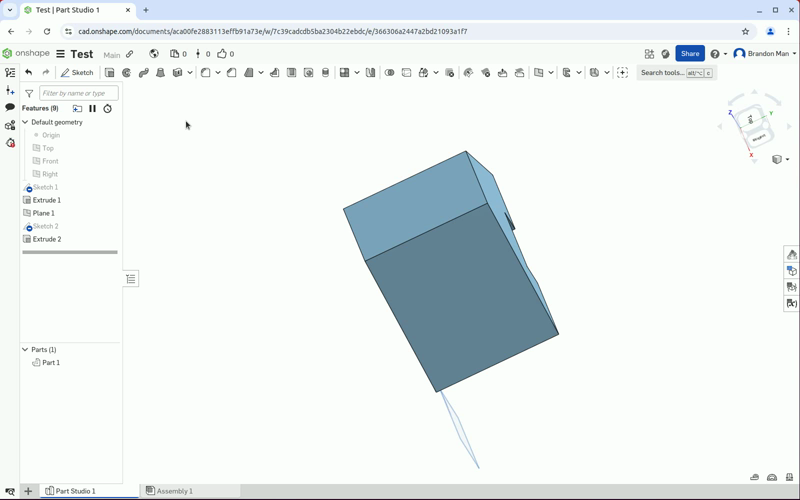
key(up, 2)
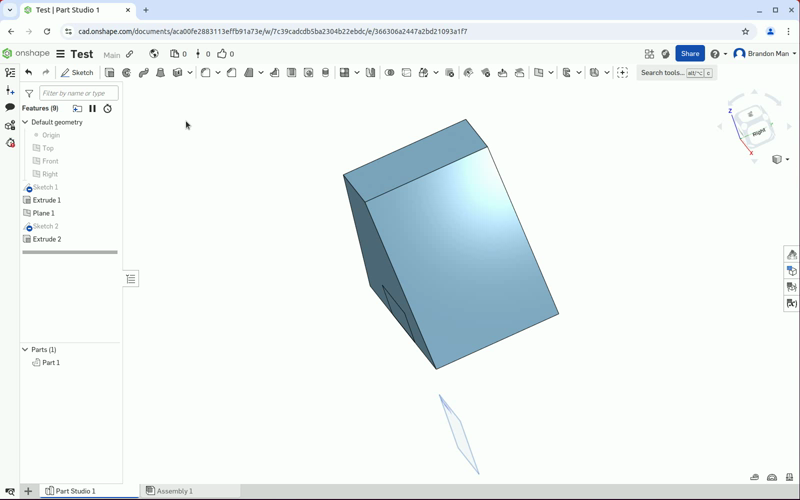
key(right, 2)
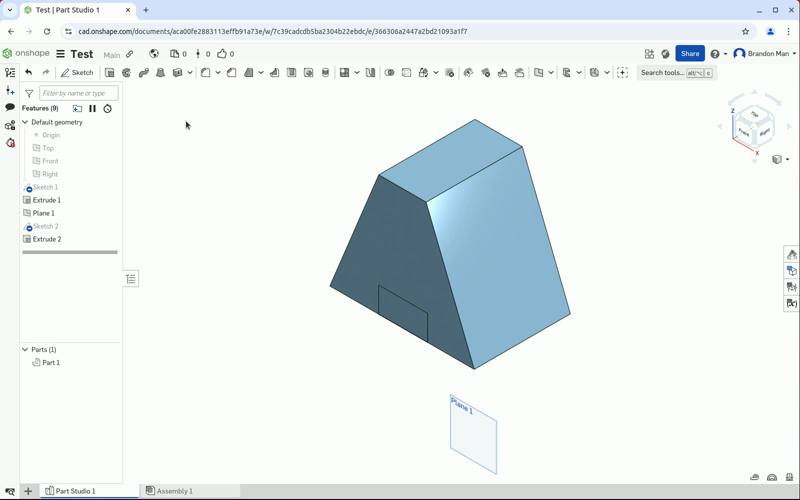
mouse_move(73, 189)
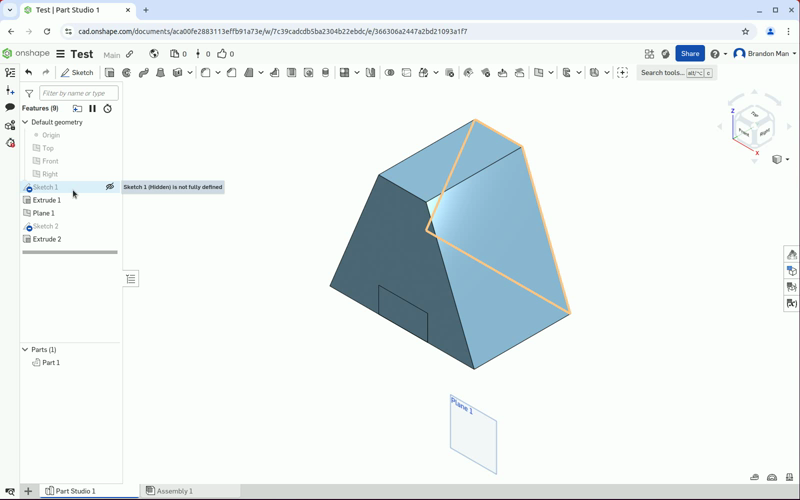
click(73, 189)